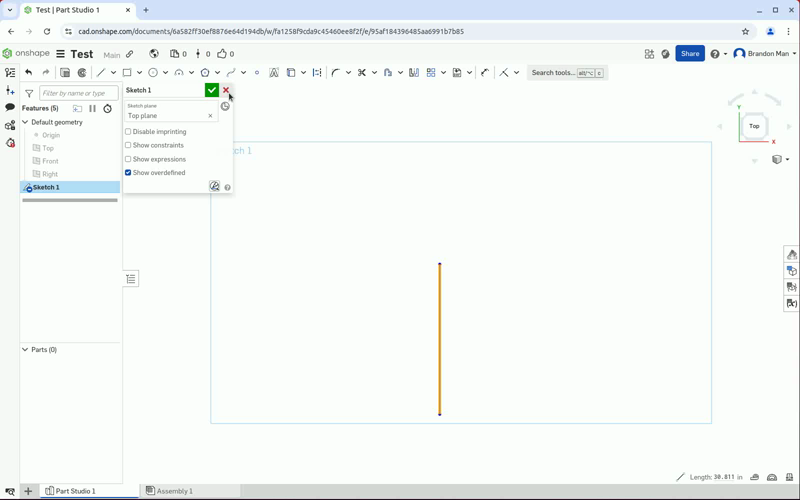
key(shift+h)
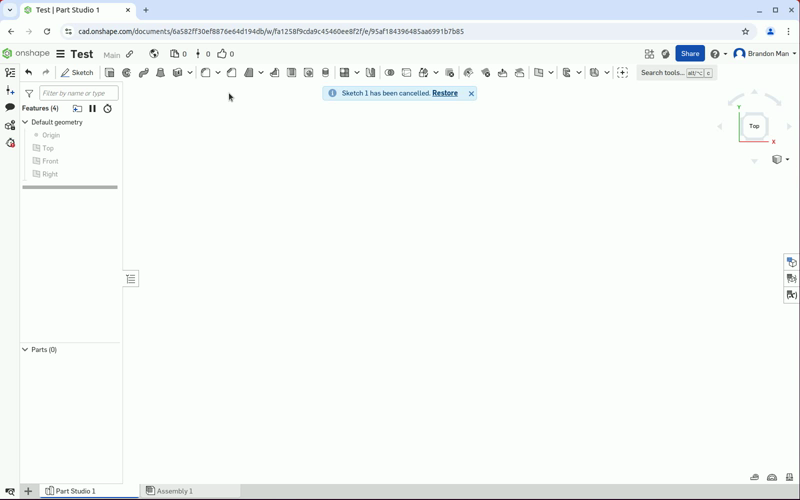
mouse_move(73, 352)
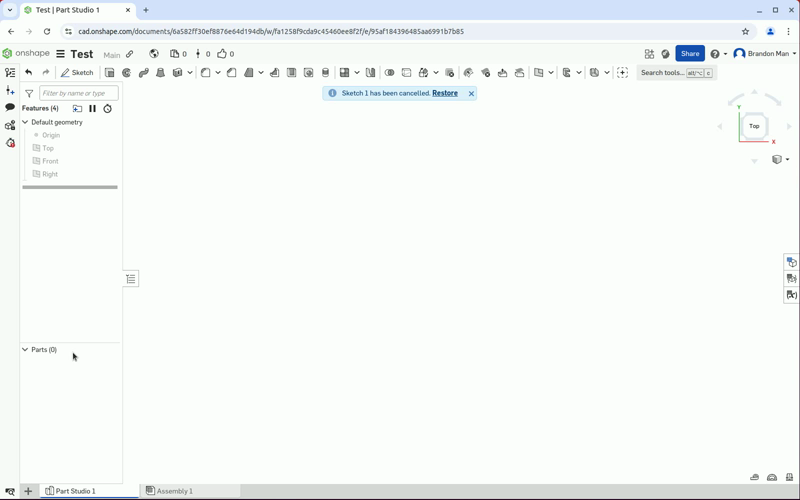
key(y)
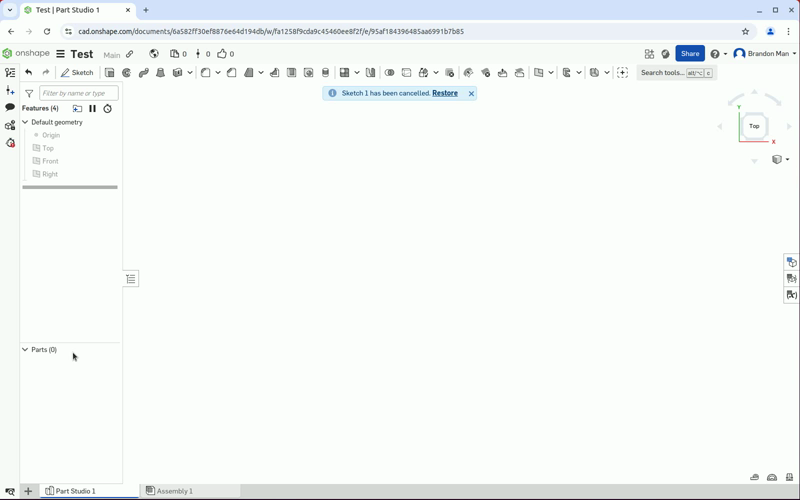
key(shift+p)
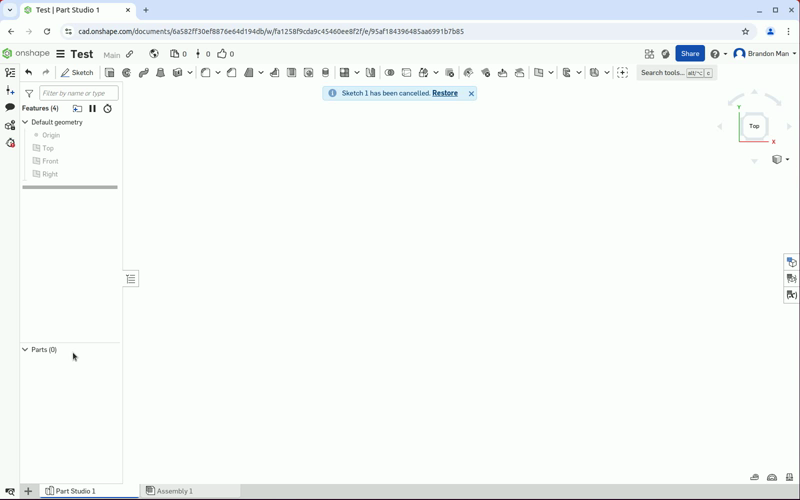
key(space)
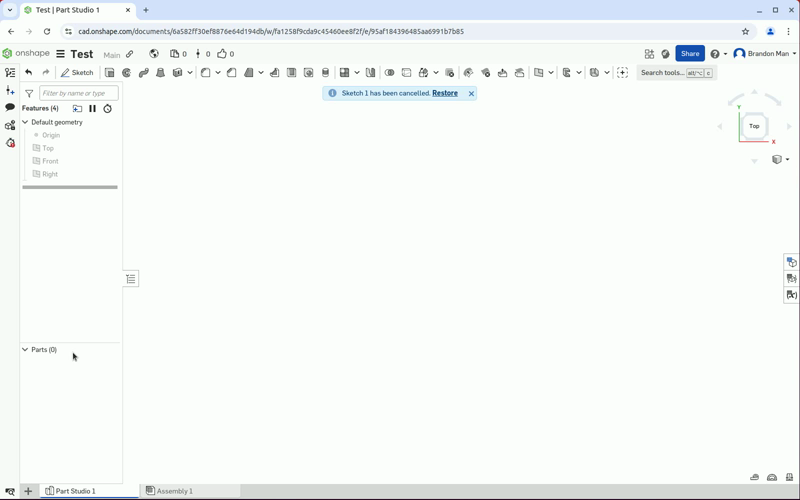
key_down(shift)
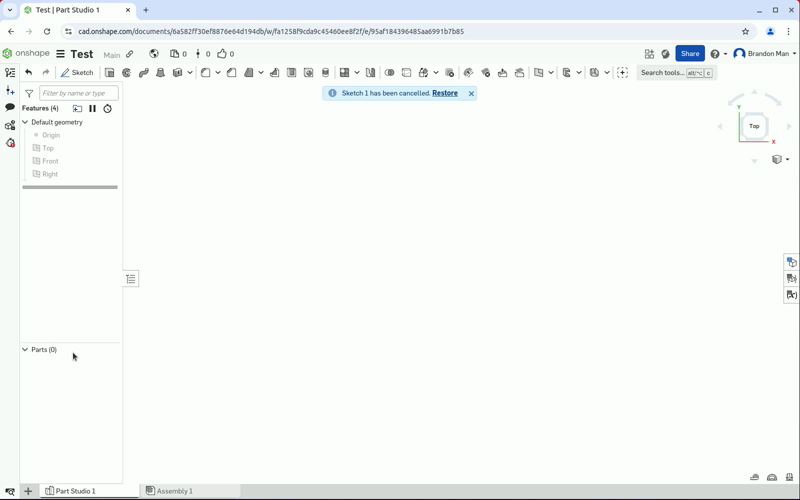
key(up)
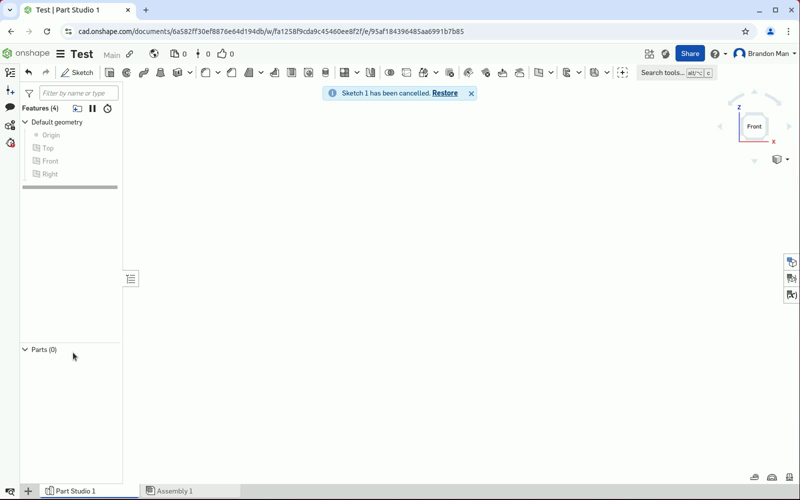
key_up(shift)
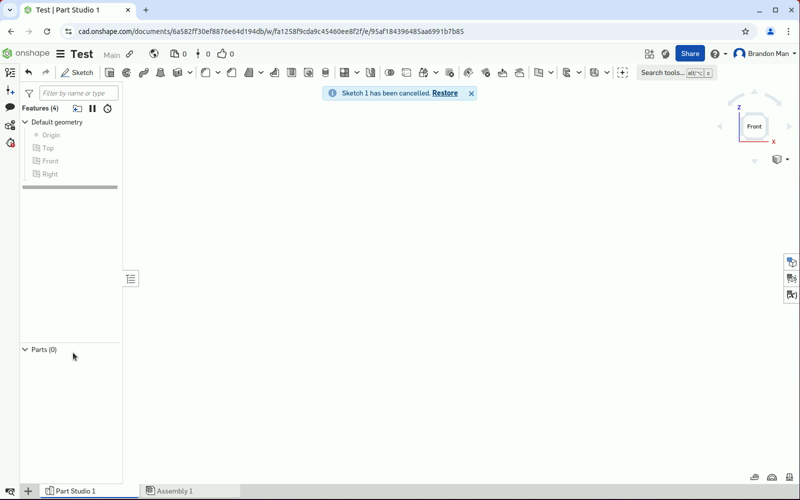
mouse_move(73, 352)
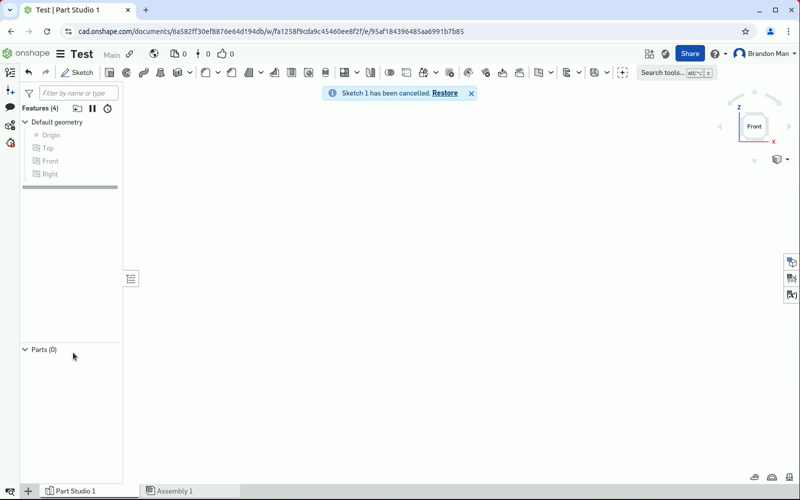
key(shift+y)
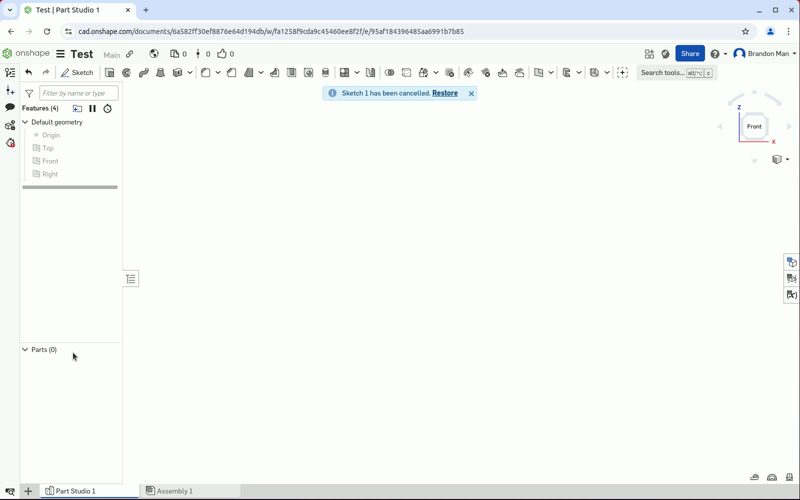
key(shift+s)
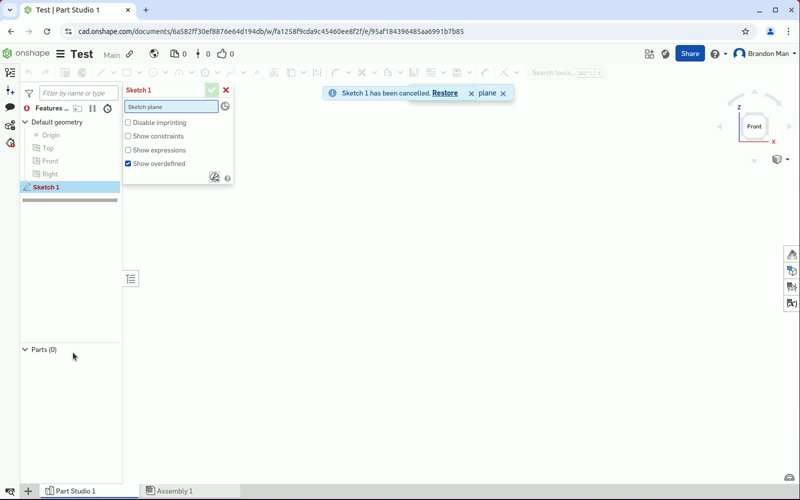
mouse_move(73, 163)
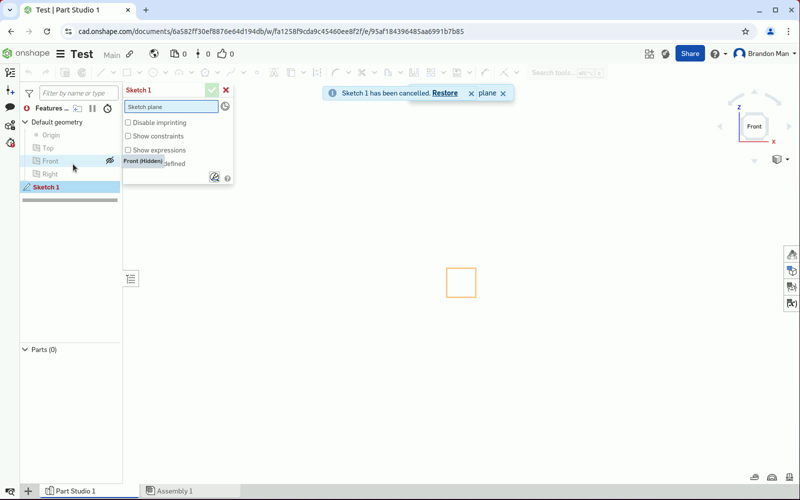
click(73, 163)
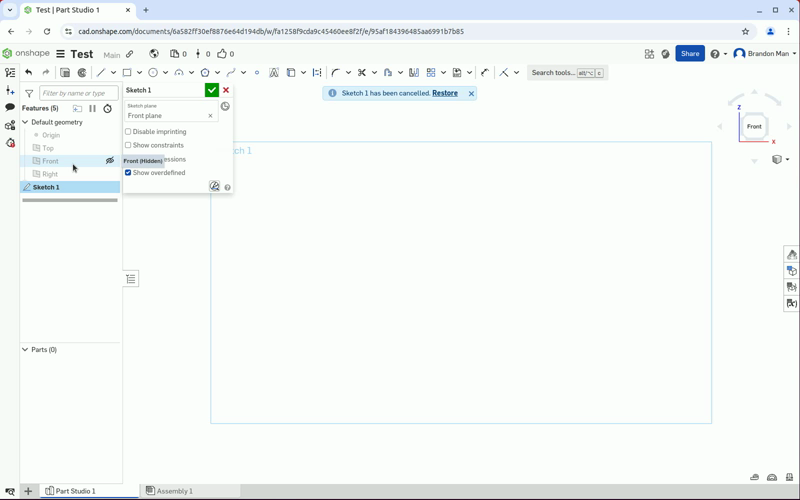
mouse_move(73, 352)
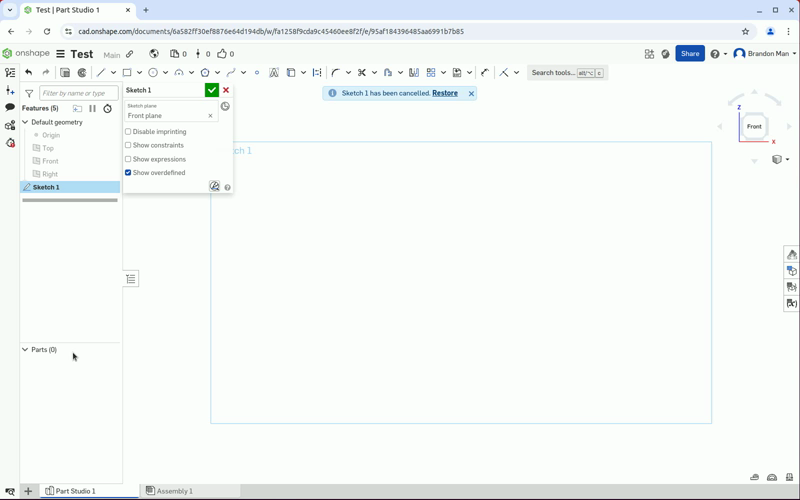
key(y)
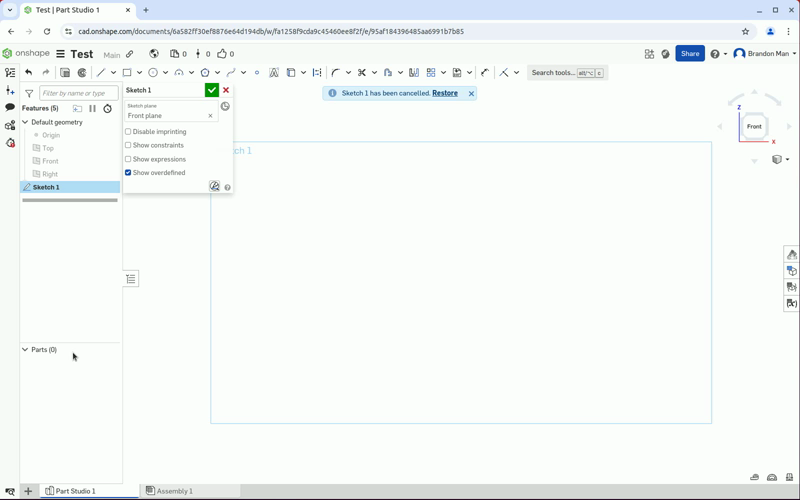
key(l)
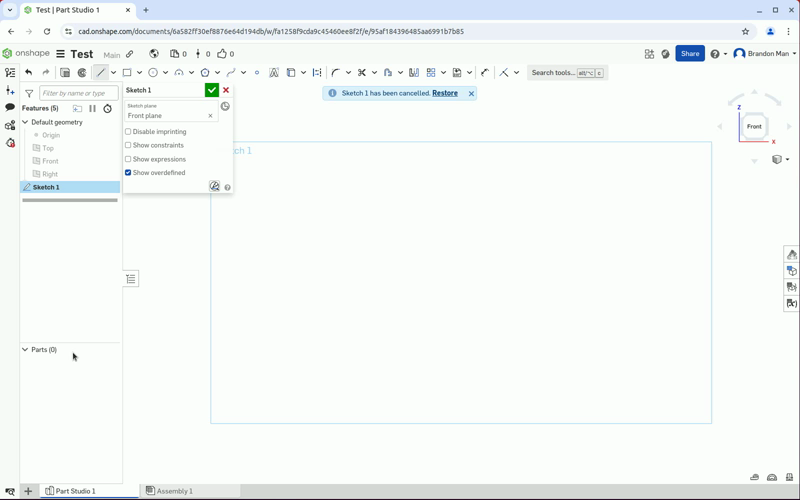
key_down(shift)
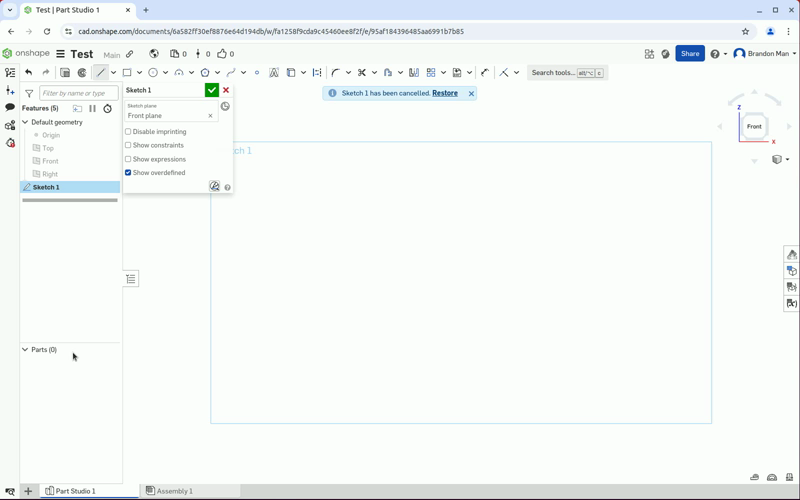
mouse_move(460, 395)
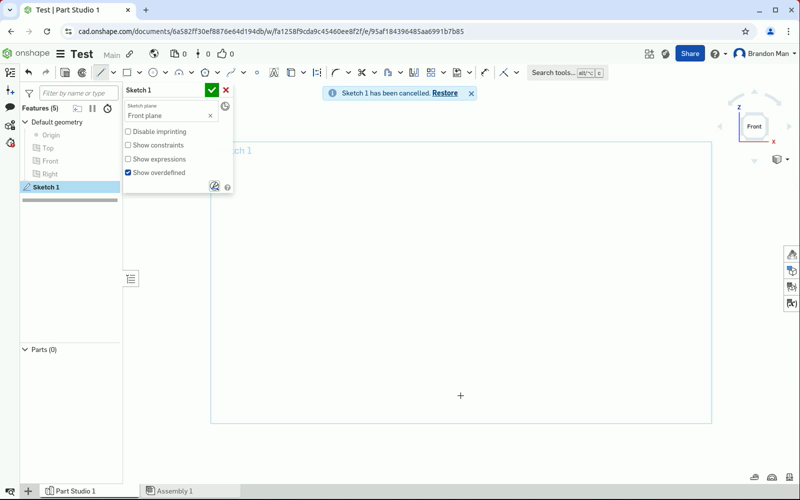
click(460, 395)
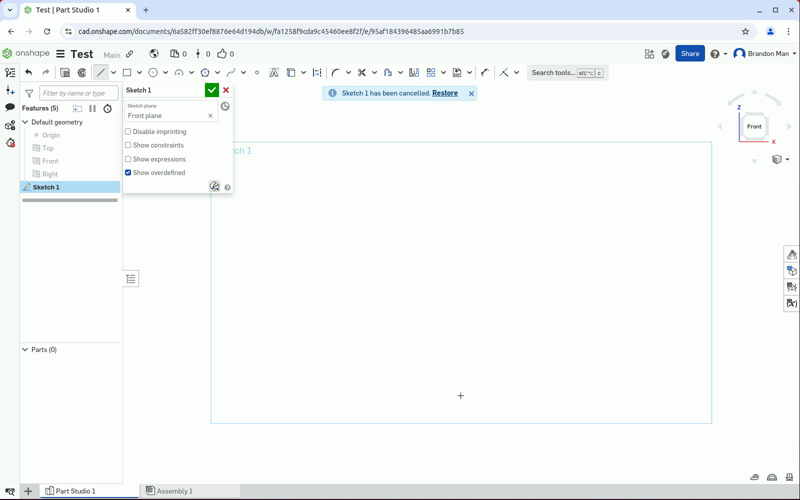
key_up(shift)
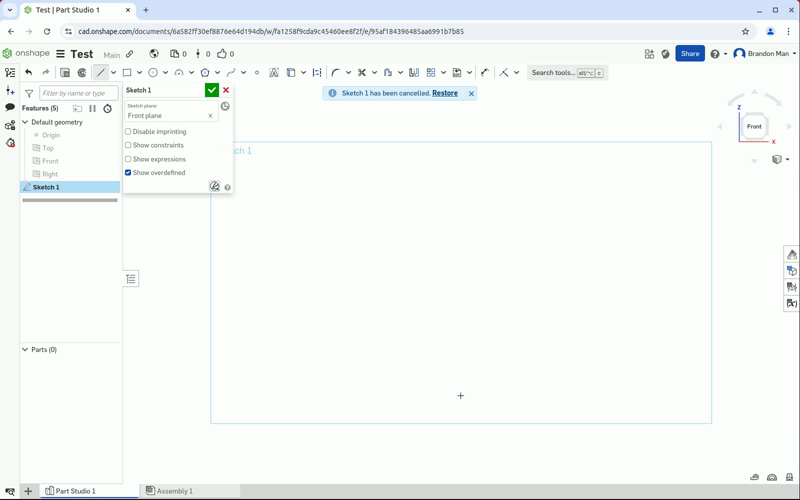
key_down(shift)
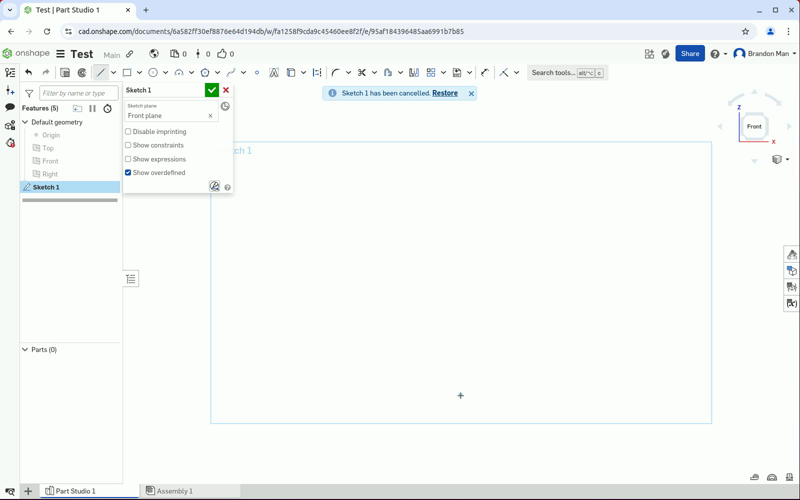
mouse_move(573, 395)
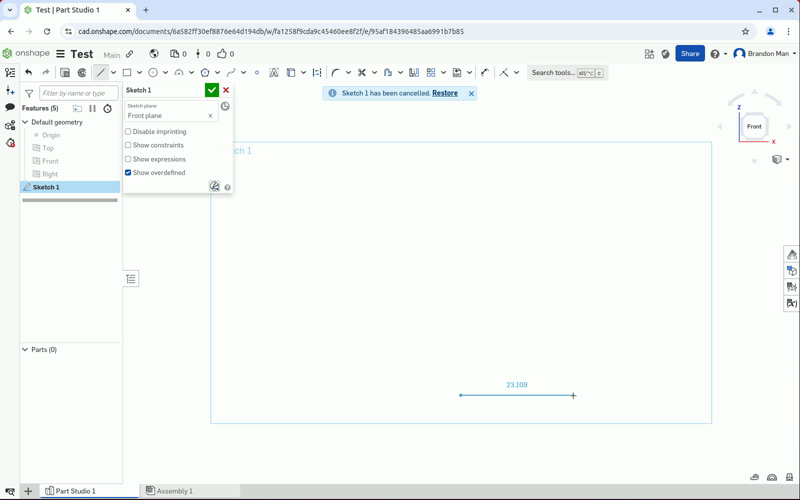
click(573, 395)
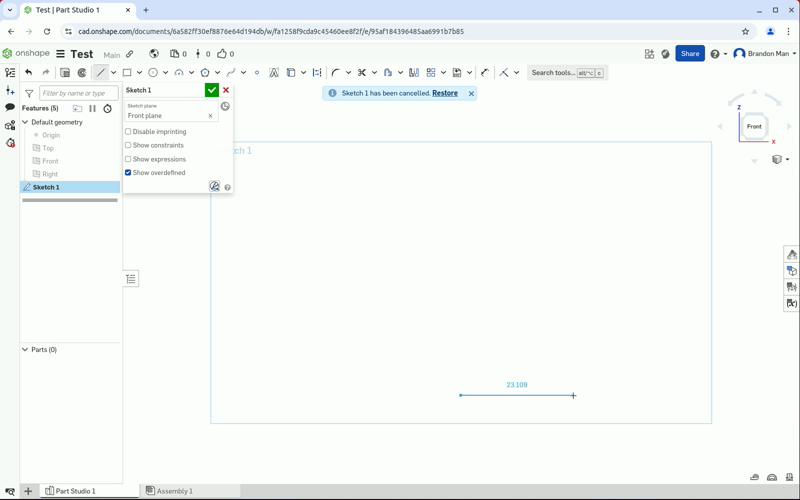
key_up(shift)
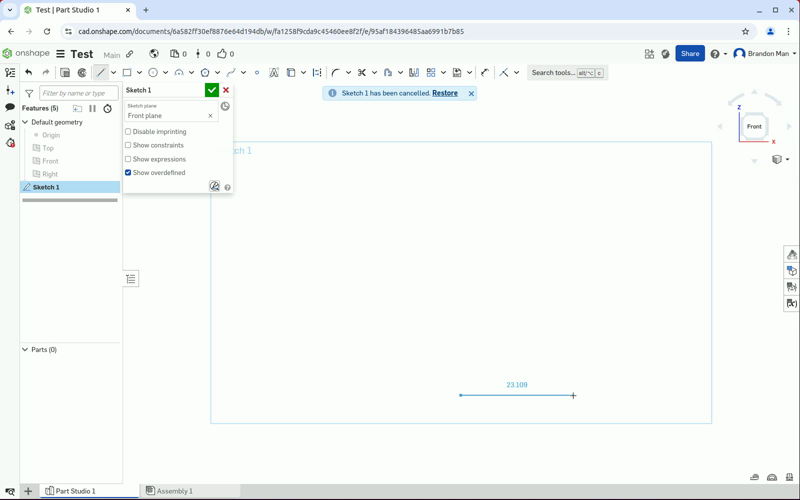
key_down(shift)
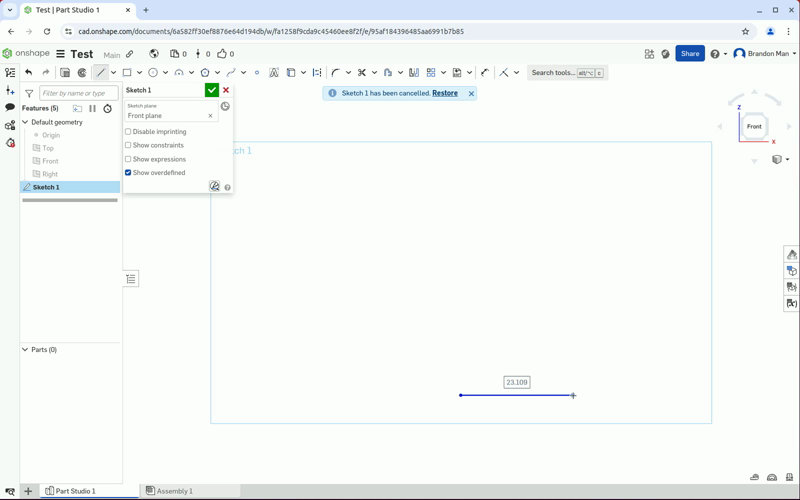
mouse_move(573, 282)
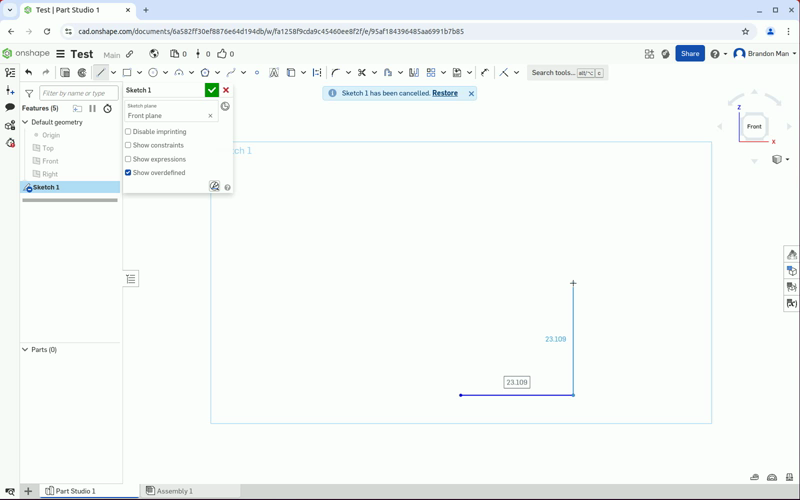
click(573, 282)
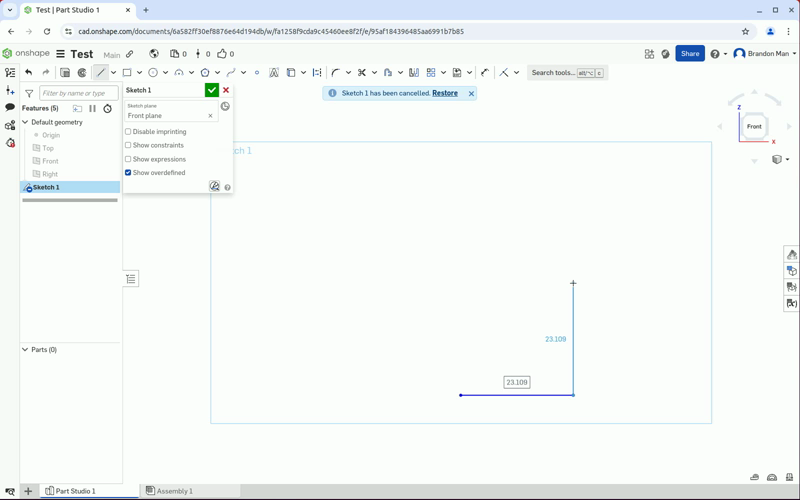
key_up(shift)
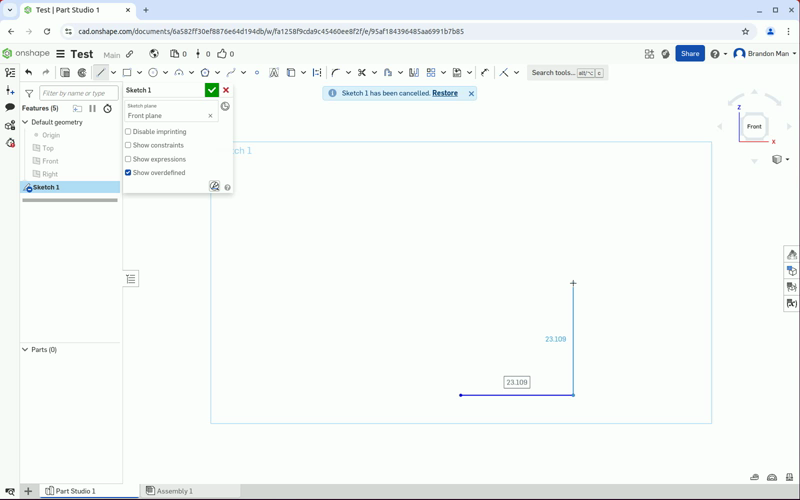
key_down(shift)
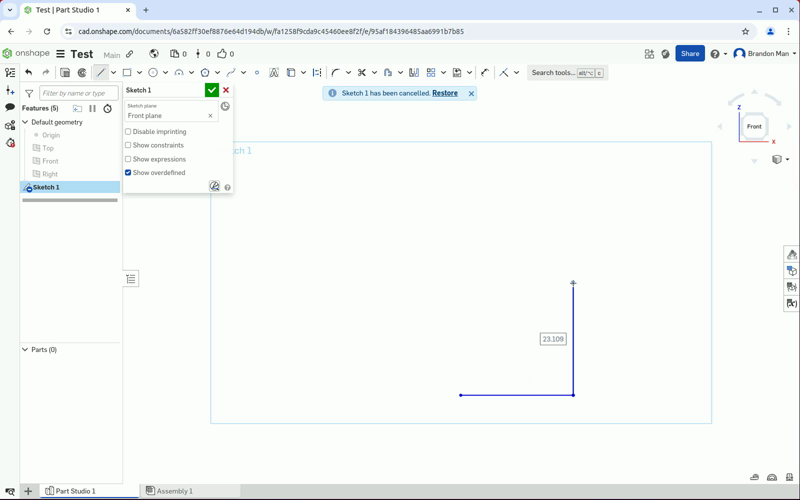
mouse_move(460, 282)
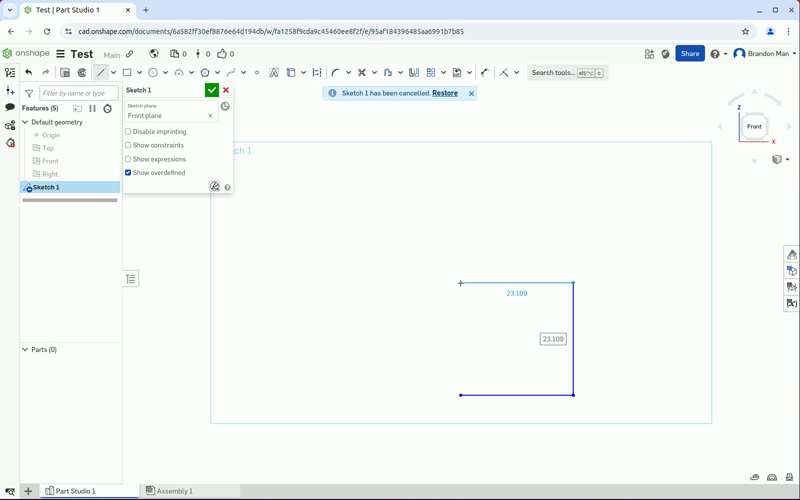
click(460, 282)
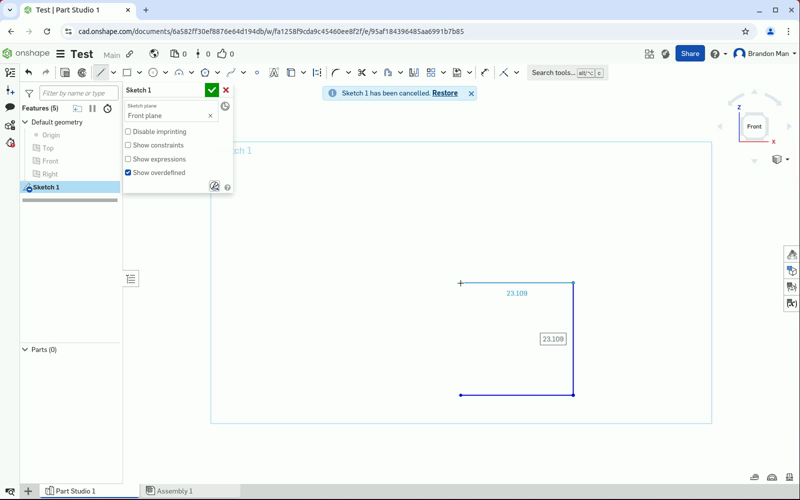
key_up(shift)
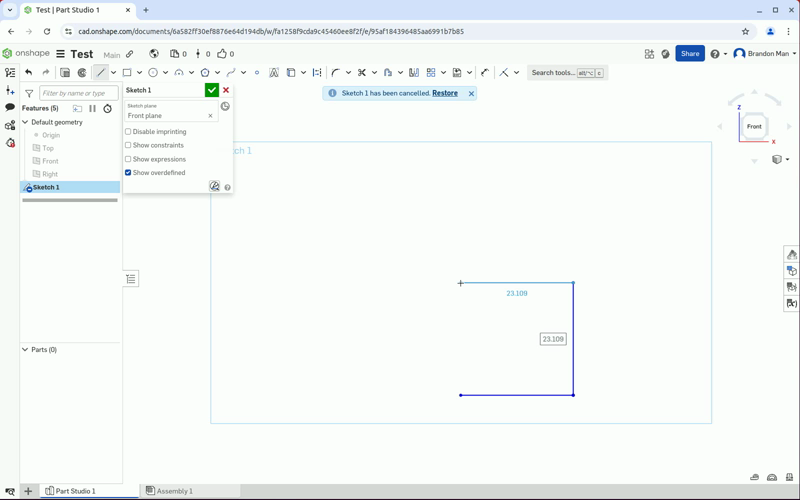
key_down(shift)
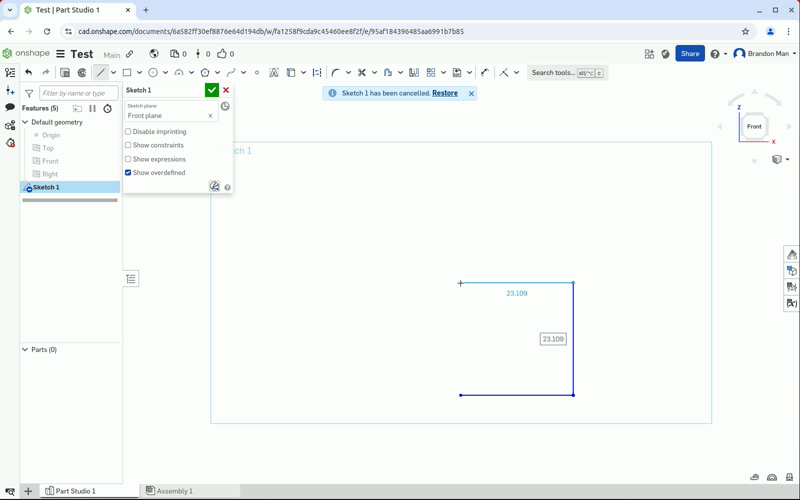
mouse_move(460, 395)
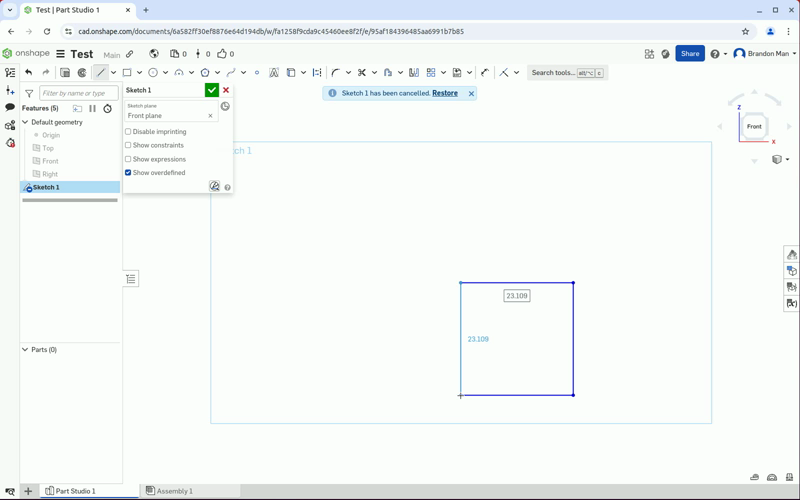
key_up(shift)
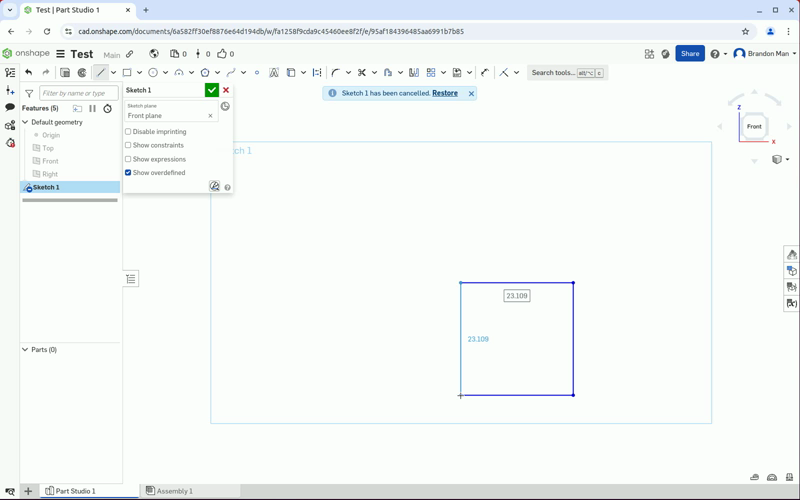
click(460, 395)
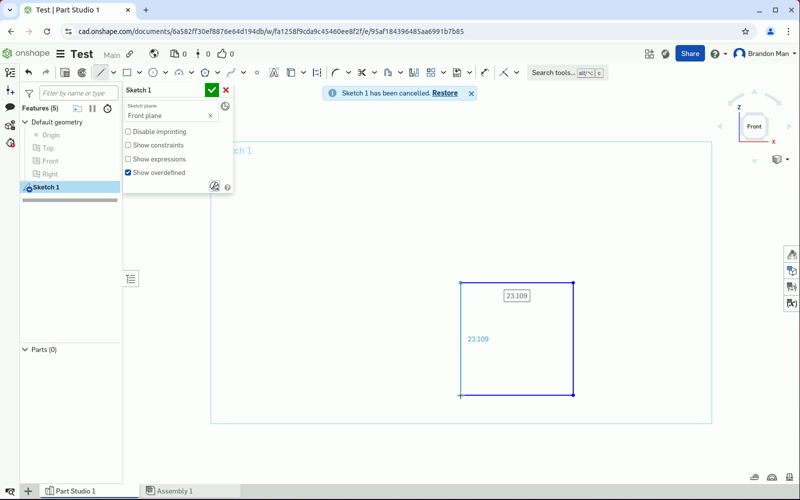
key(esc)
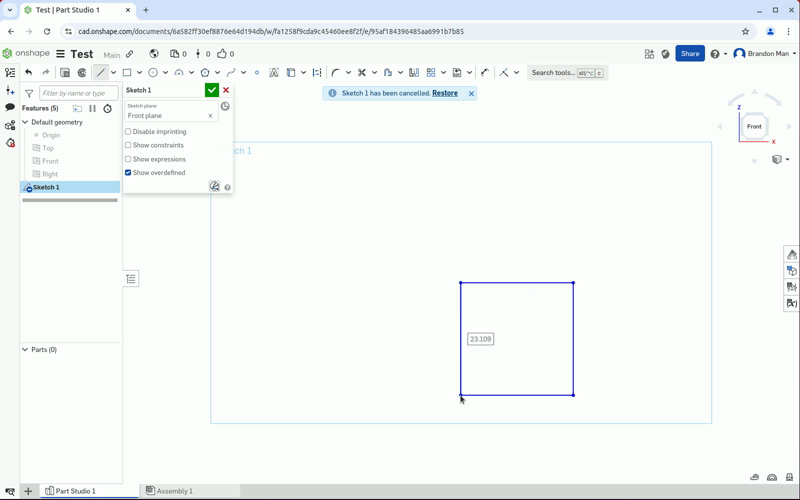
mouse_move(491, 384)
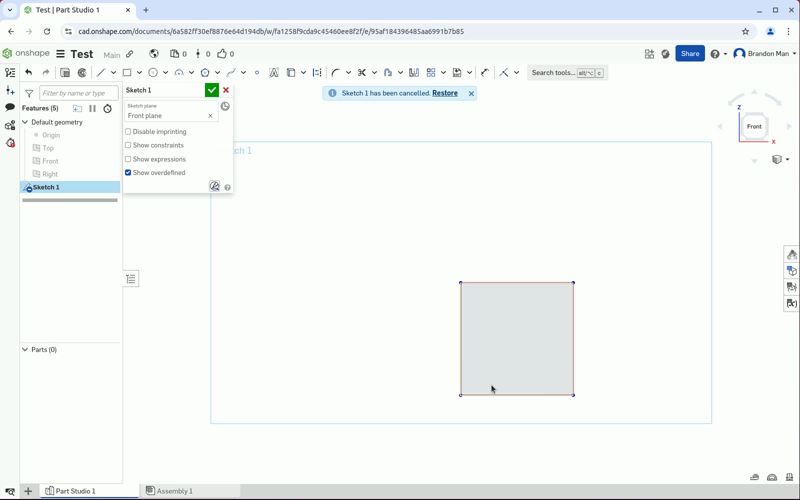
click(491, 384)
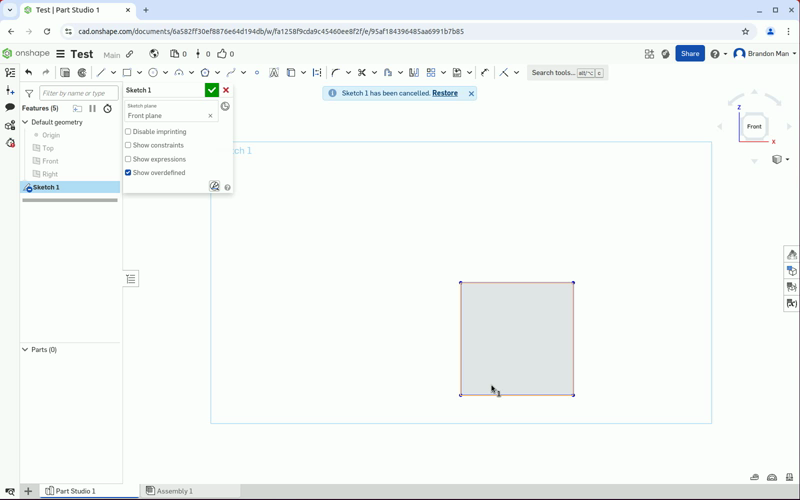
mouse_move(73, 352)
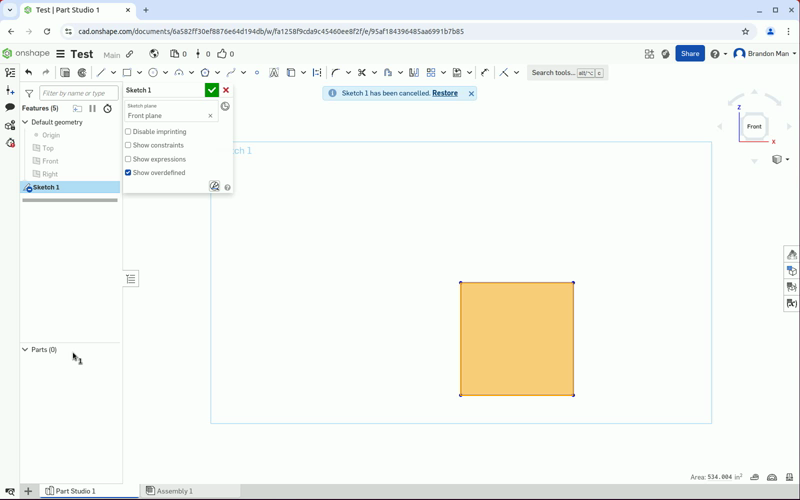
key(shift+y)
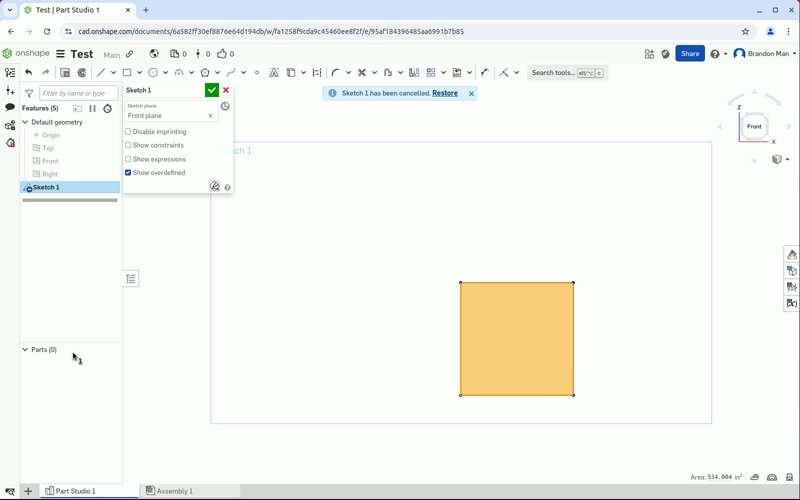
key(shift+e)
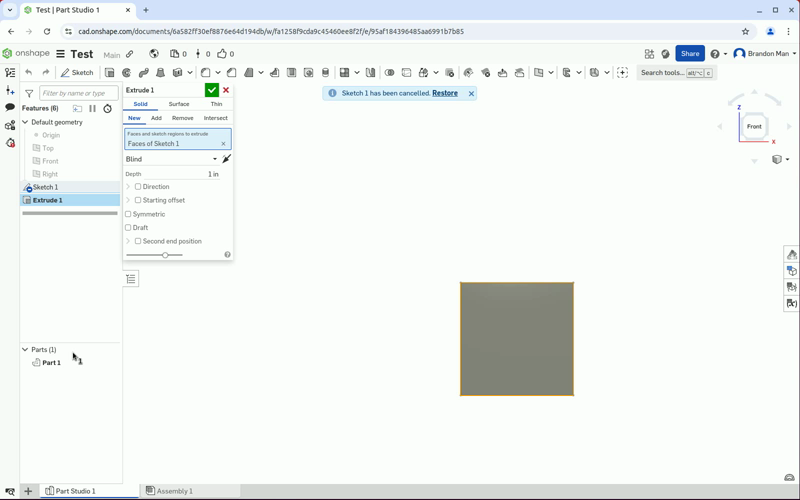
mouse_move(143, 106)
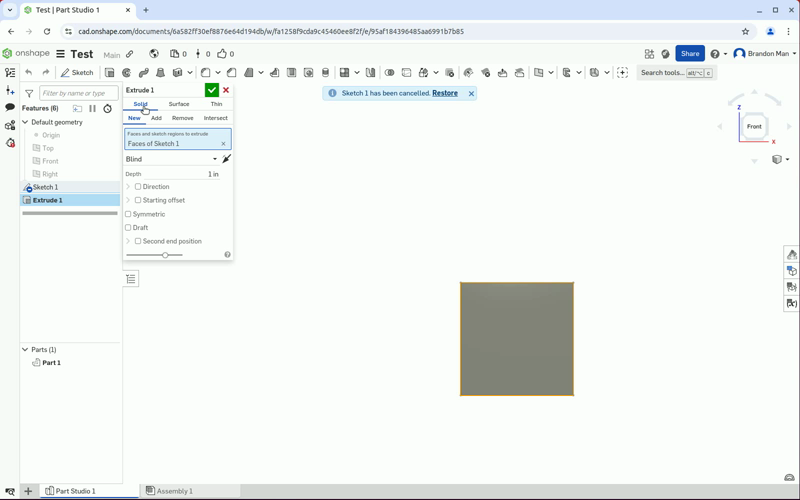
click(143, 106)
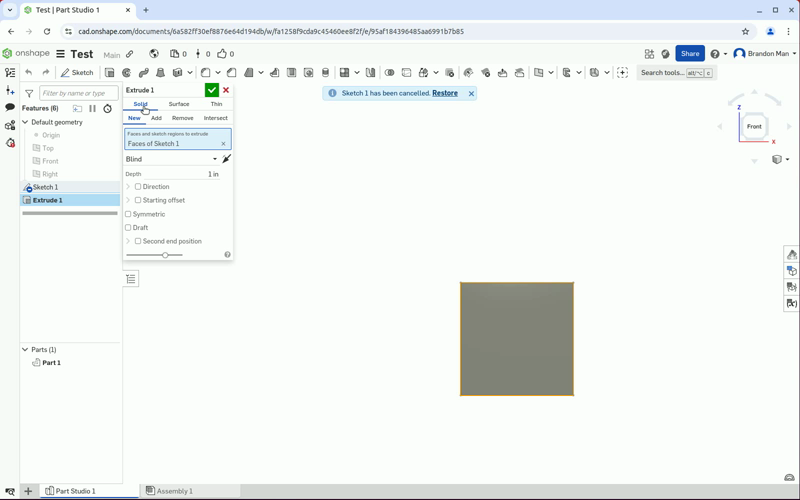
mouse_move(137, 120)
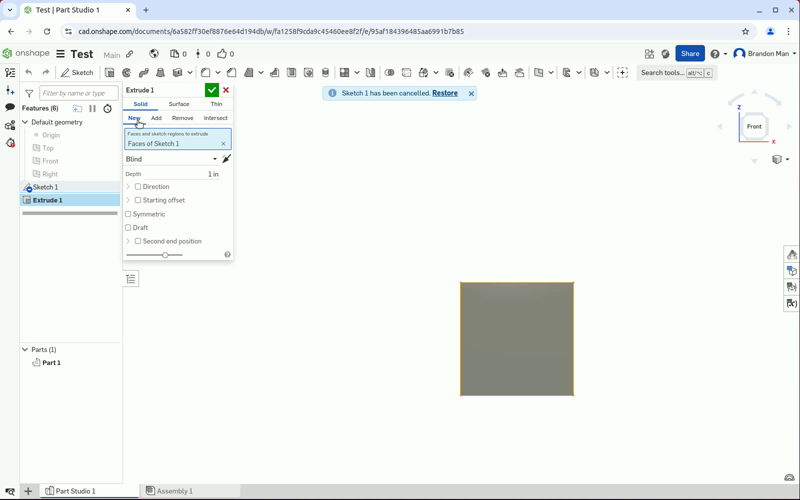
click(137, 120)
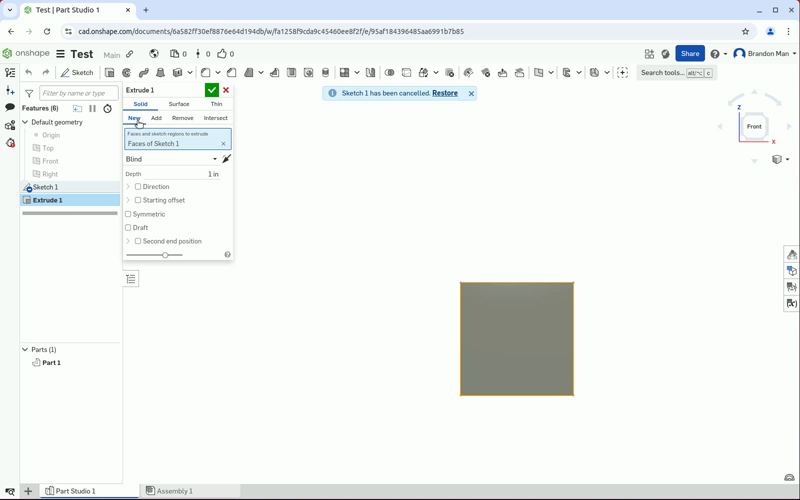
key(tab, 4)
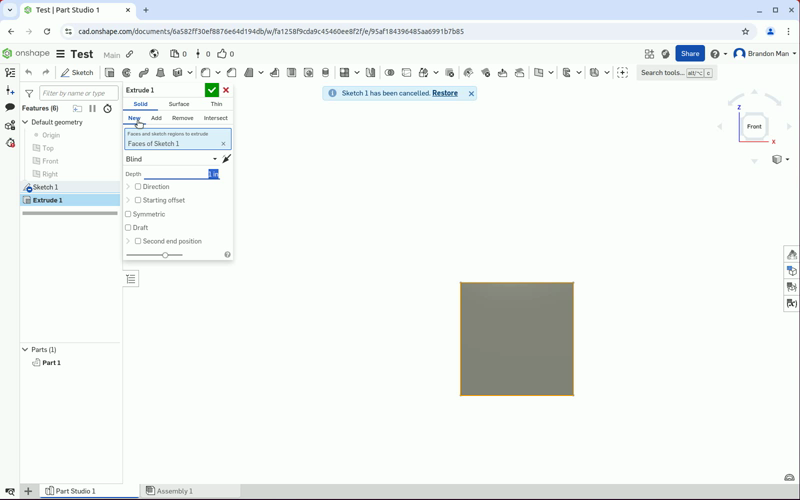
text(7.703)
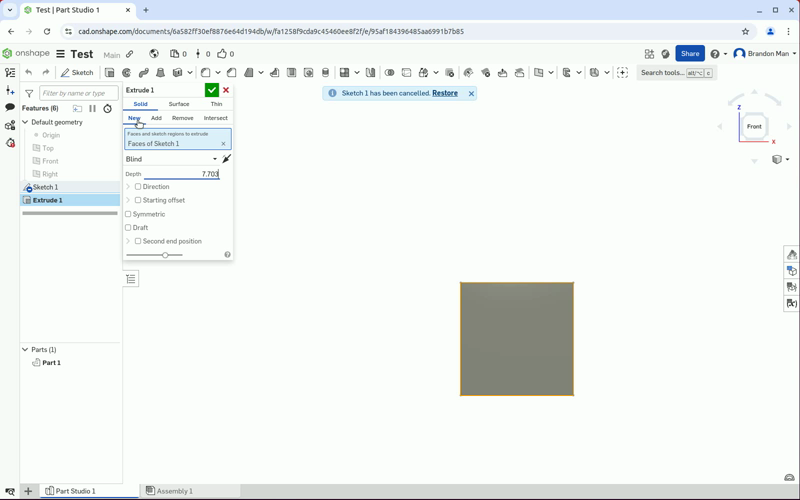
key(enter)
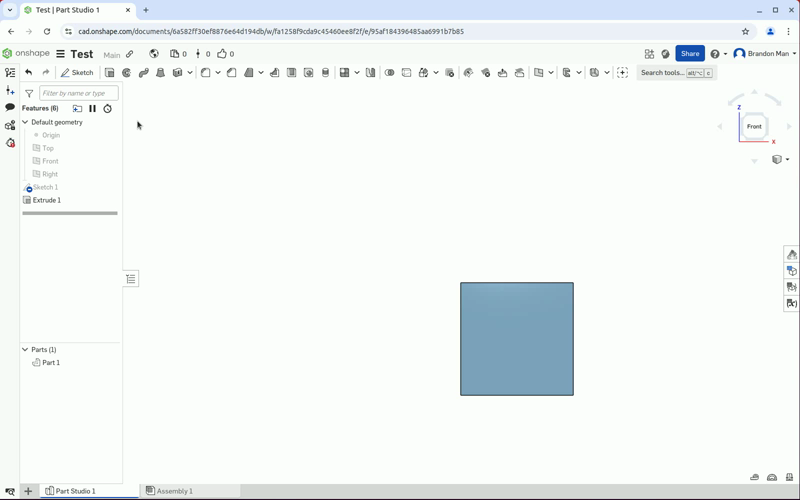
key(shift+h)
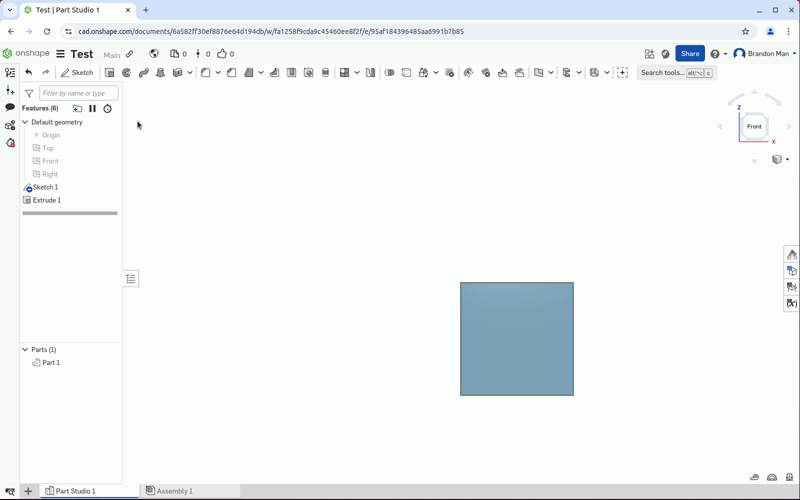
key(shift+h)
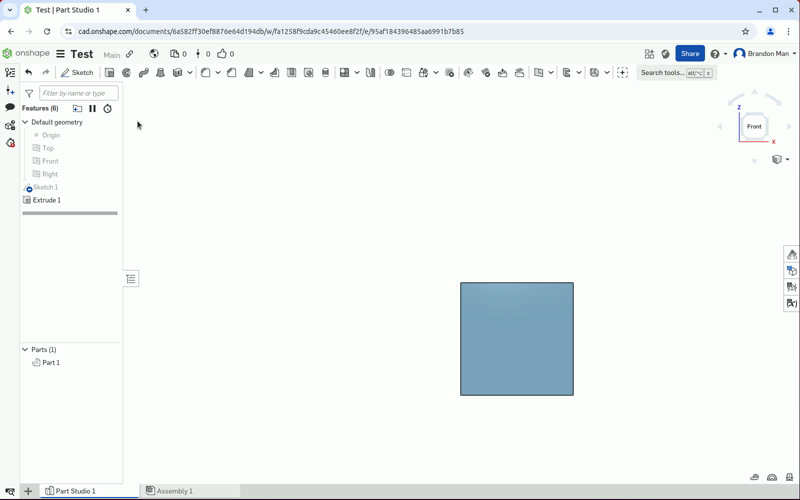
mouse_move(73, 189)
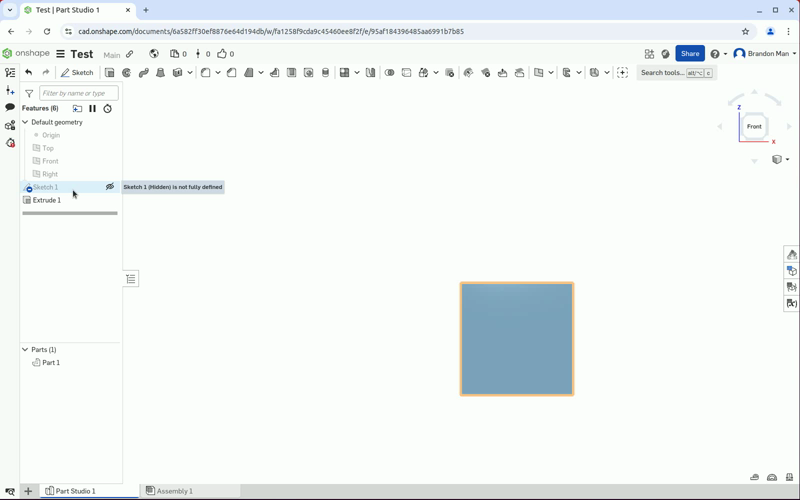
click(73, 189)
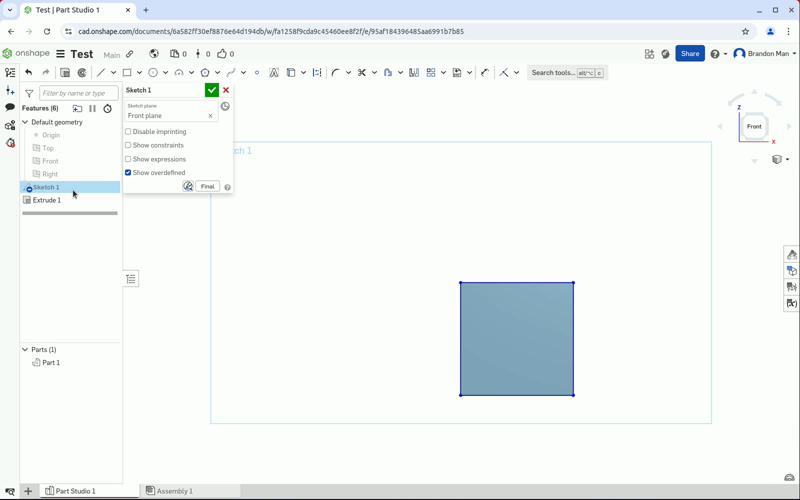
mouse_move(229, 92)
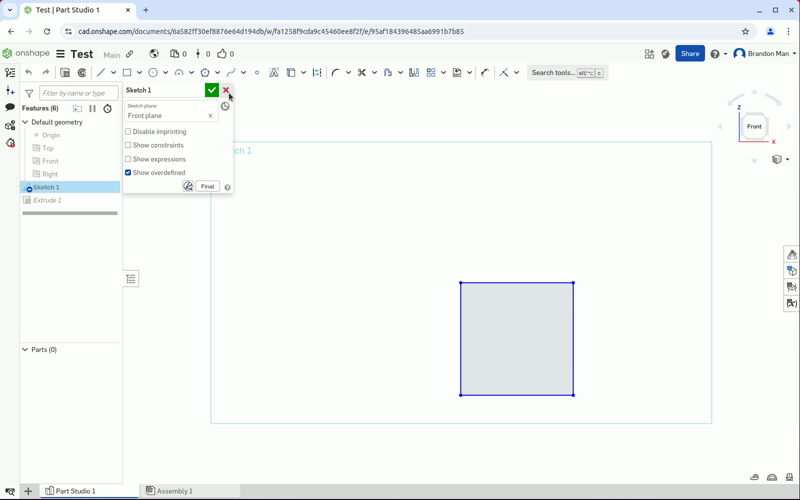
click(229, 92)
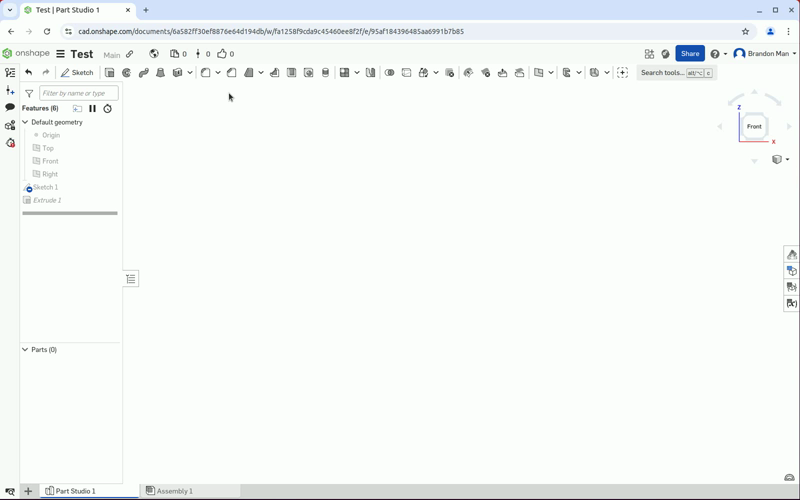
mouse_move(541, 75)
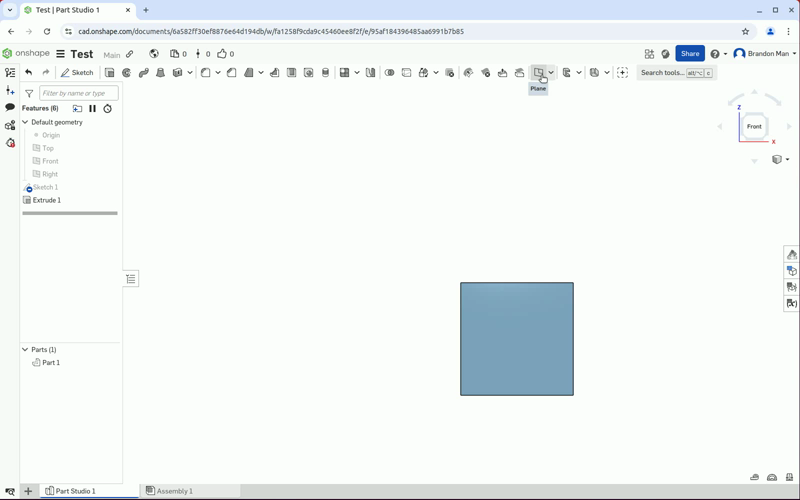
click(541, 75)
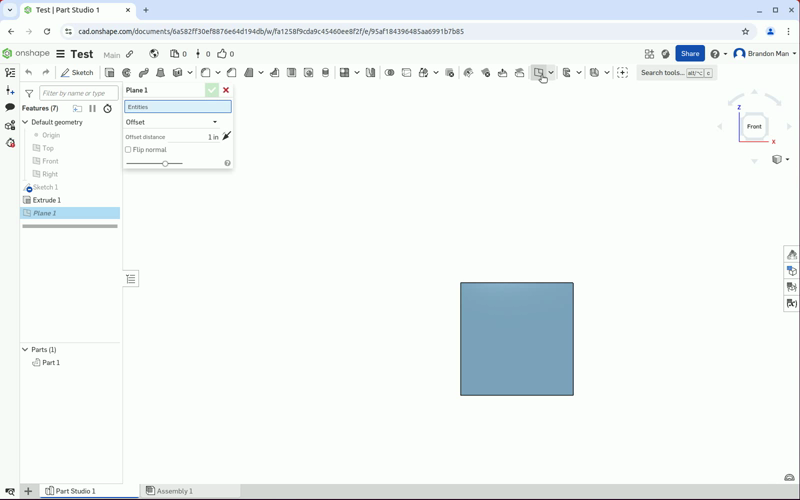
mouse_move(73, 163)
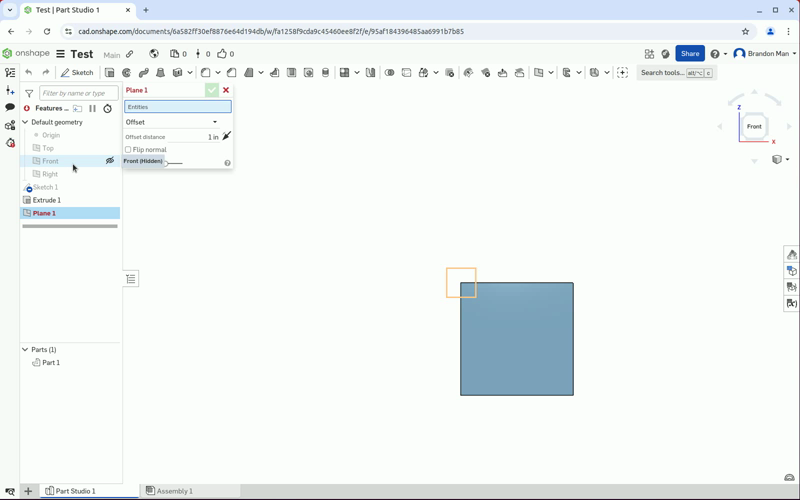
click(73, 163)
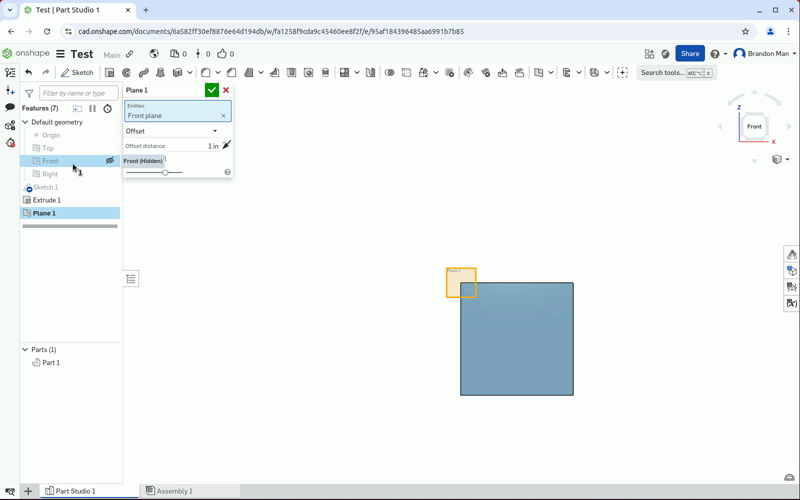
key(tab, 2)
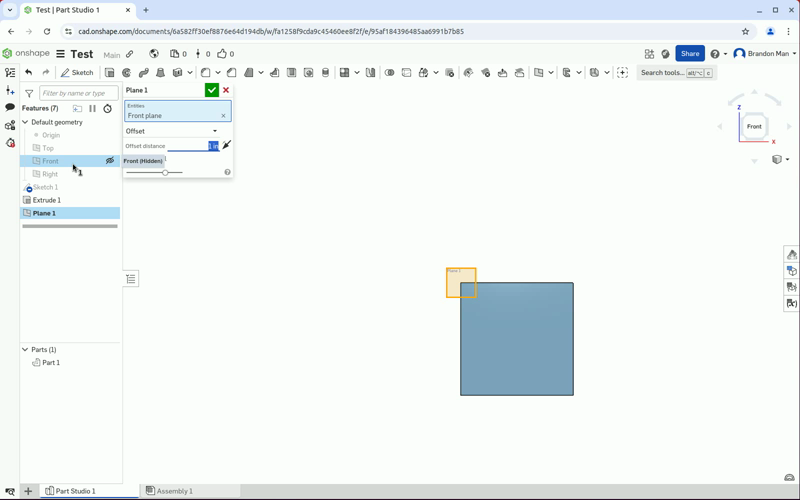
text(7.703)
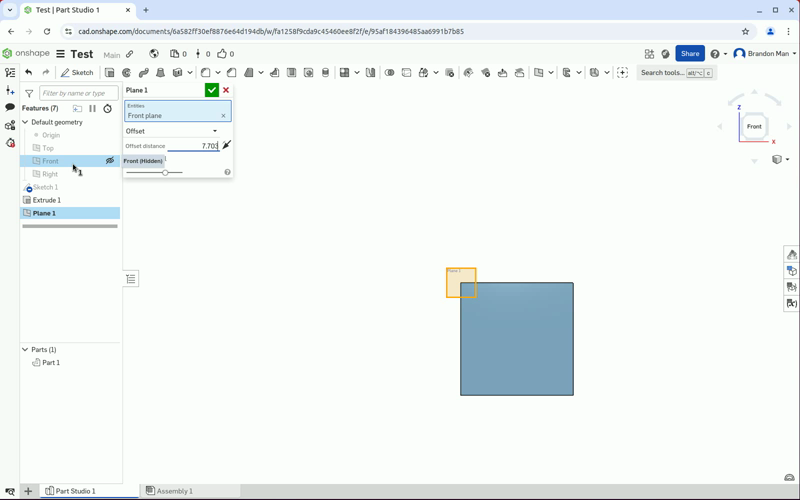
key(enter, 2)
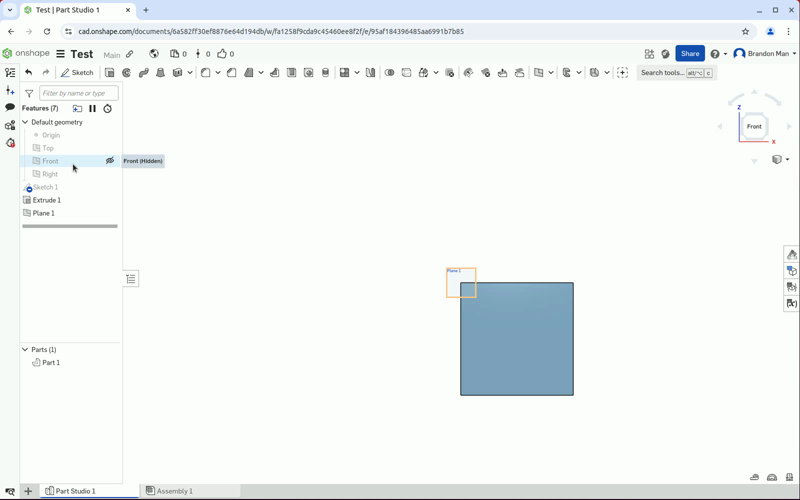
key(shift+s)
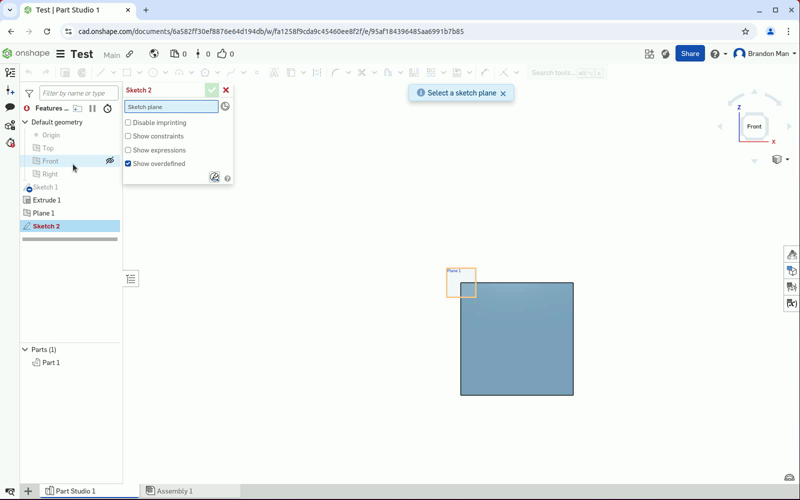
mouse_move(73, 215)
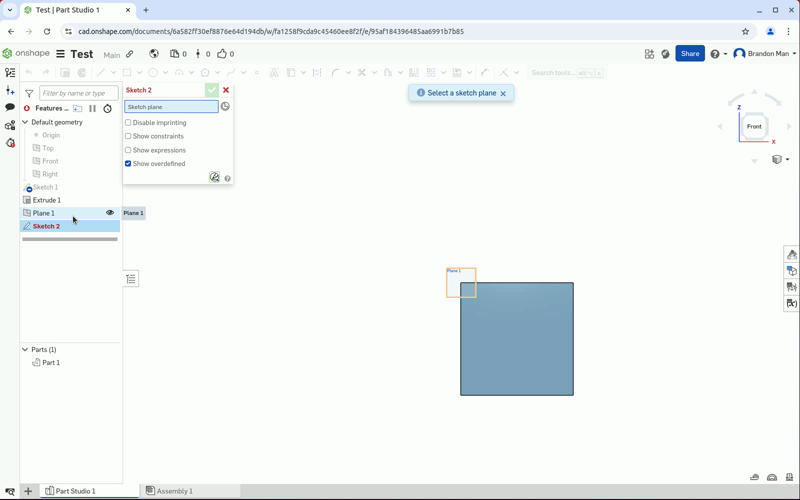
click(73, 215)
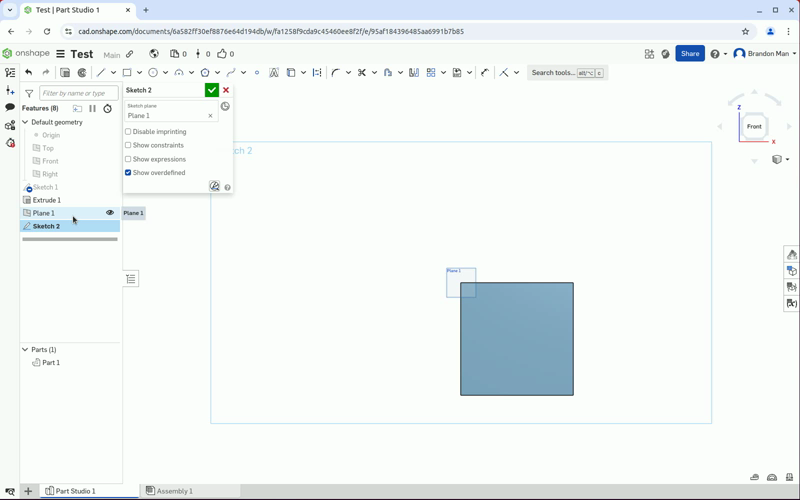
mouse_move(73, 352)
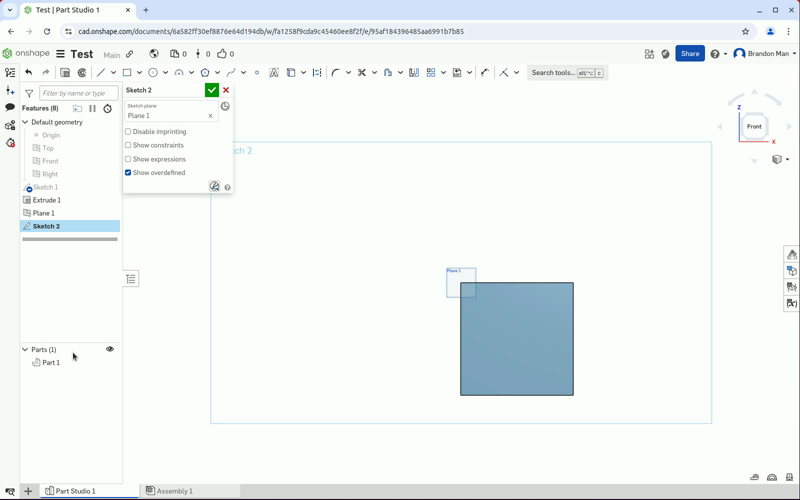
key(y)
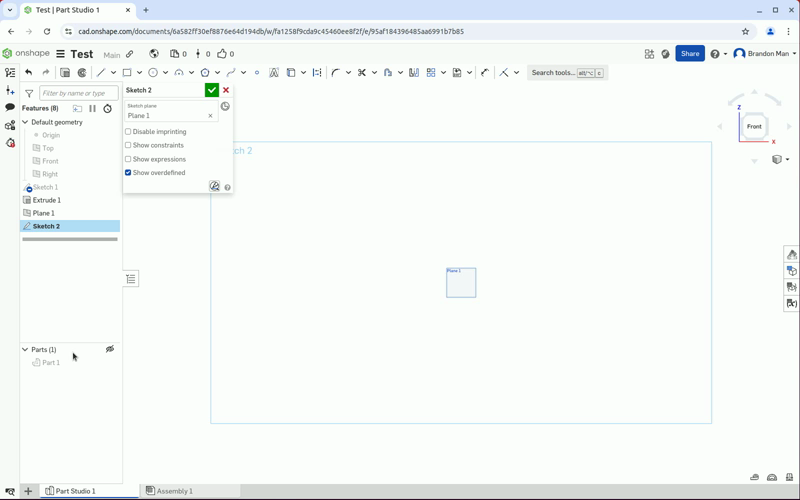
key(l)
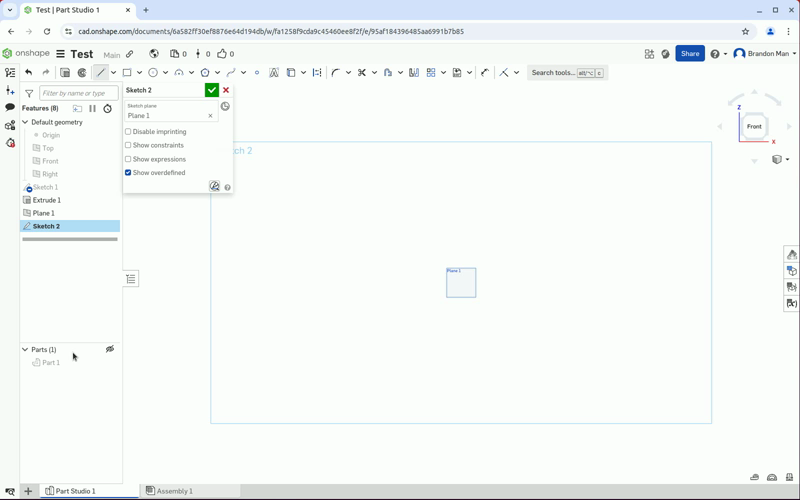
key_down(shift)
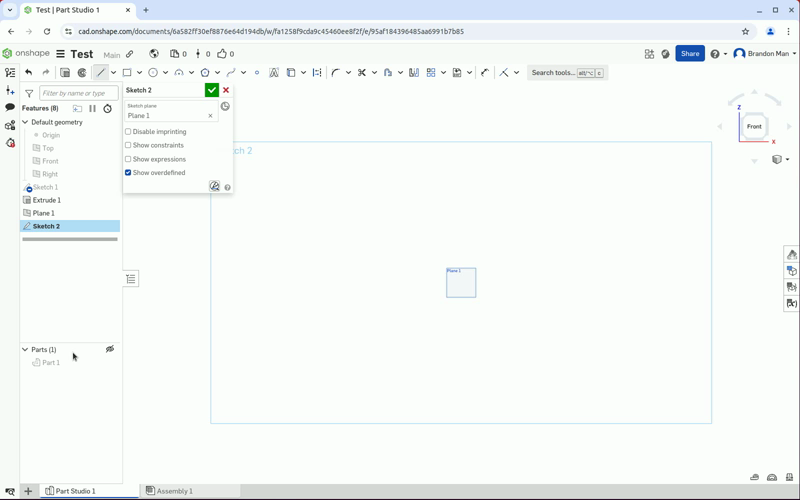
mouse_move(460, 359)
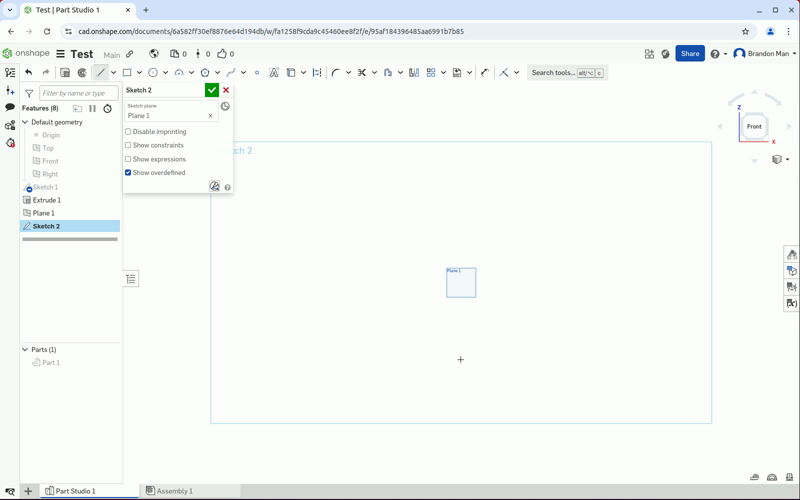
click(460, 359)
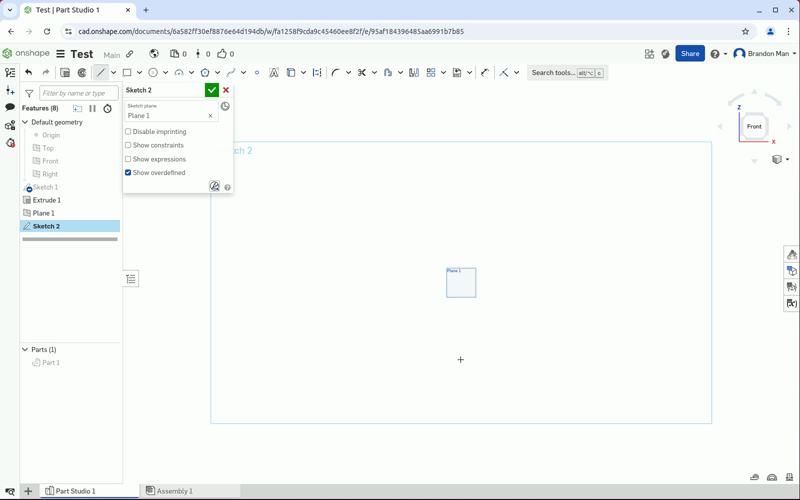
key_up(shift)
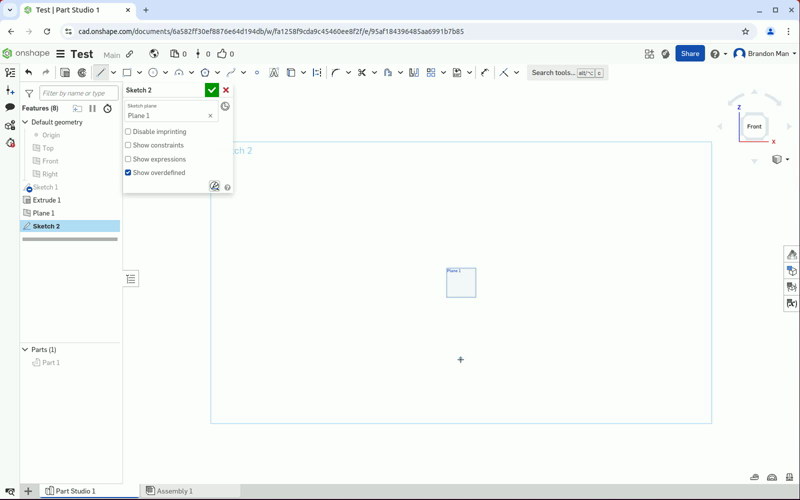
key_down(shift)
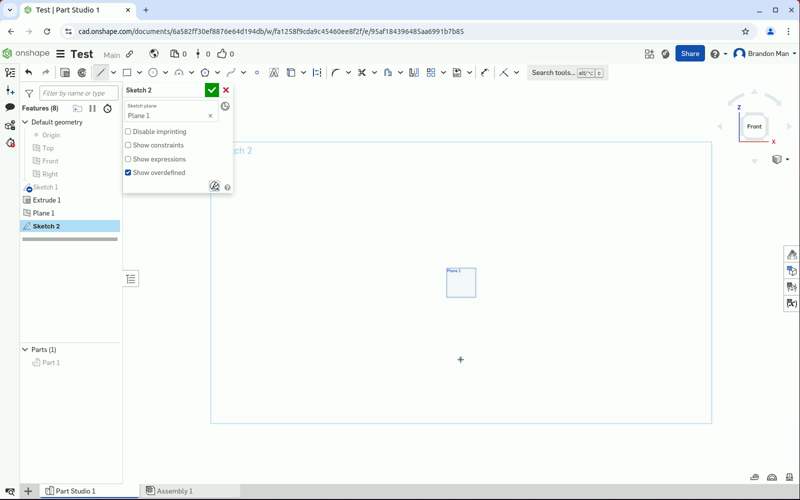
mouse_move(529, 359)
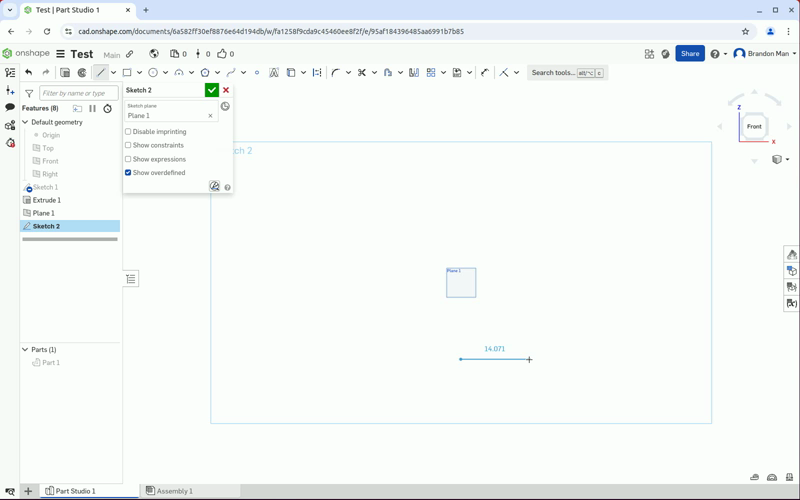
click(529, 359)
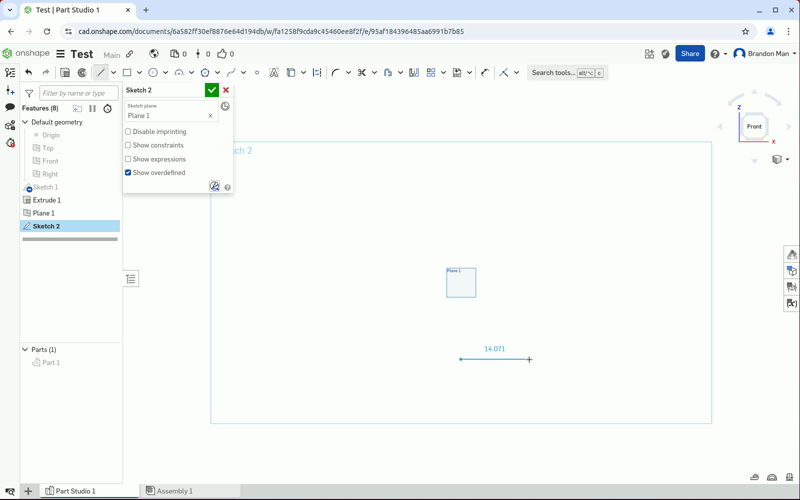
key_up(shift)
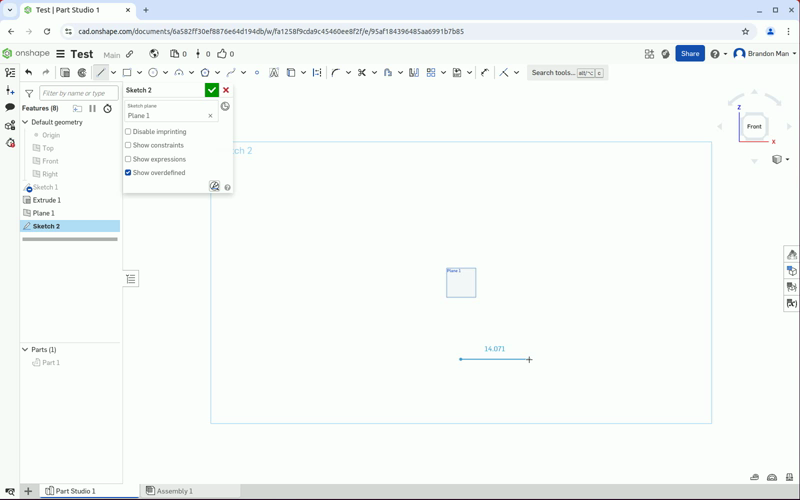
key_down(shift)
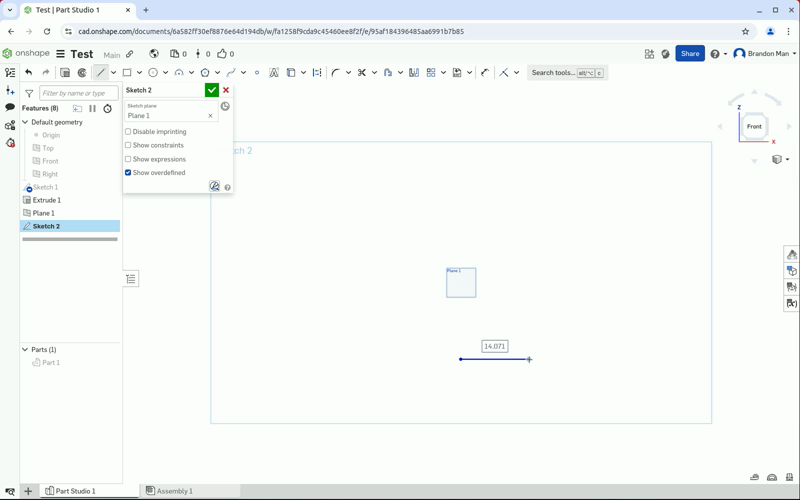
mouse_move(529, 282)
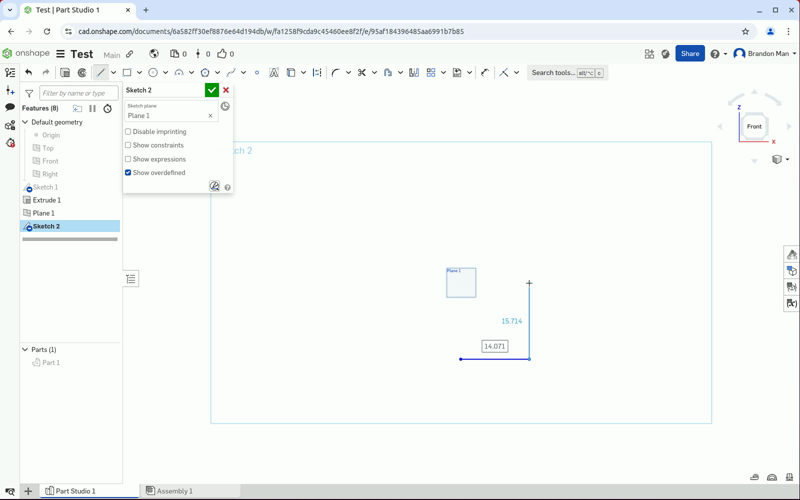
click(529, 282)
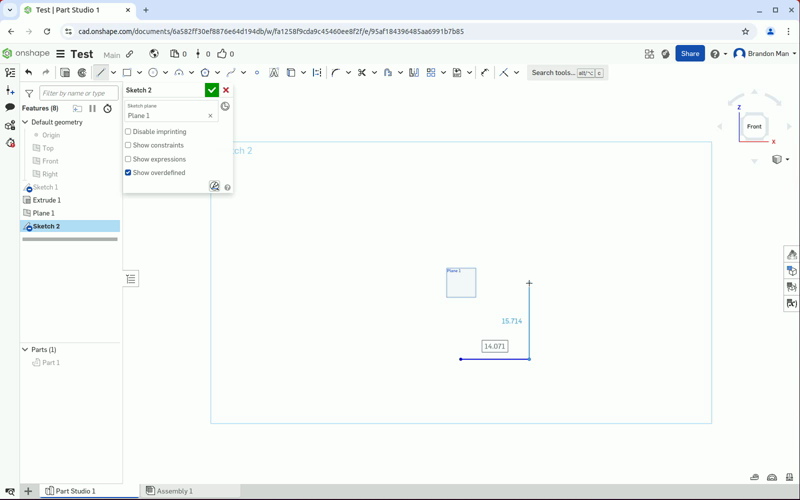
key_up(shift)
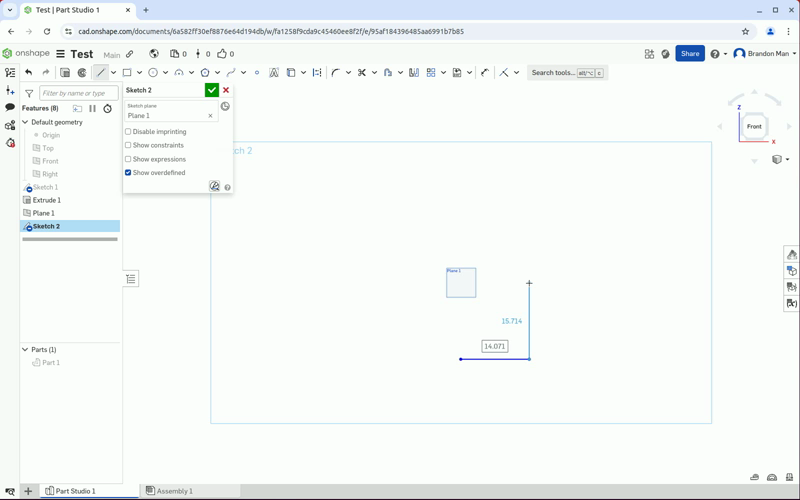
key_down(shift)
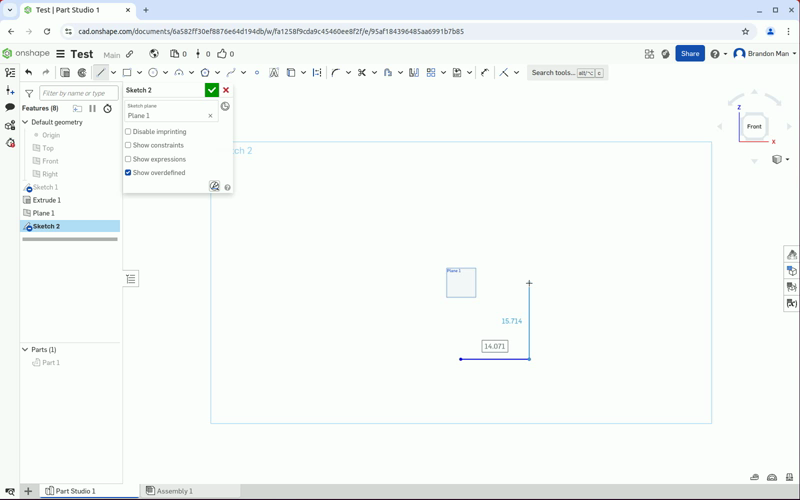
mouse_move(460, 282)
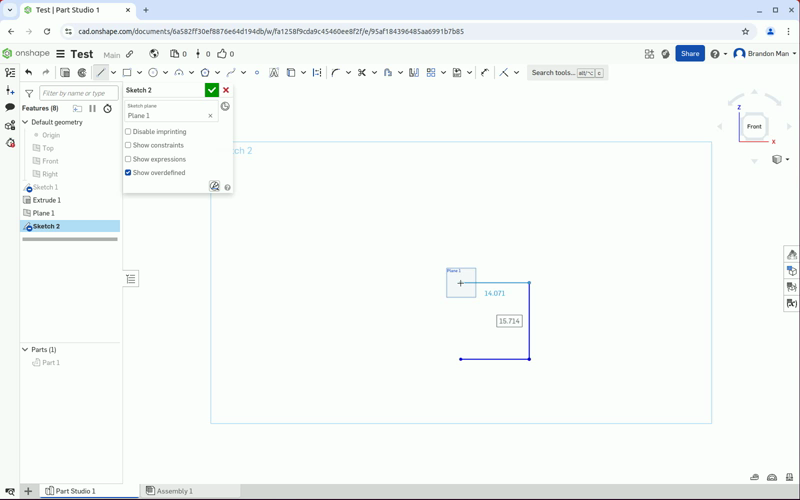
click(460, 282)
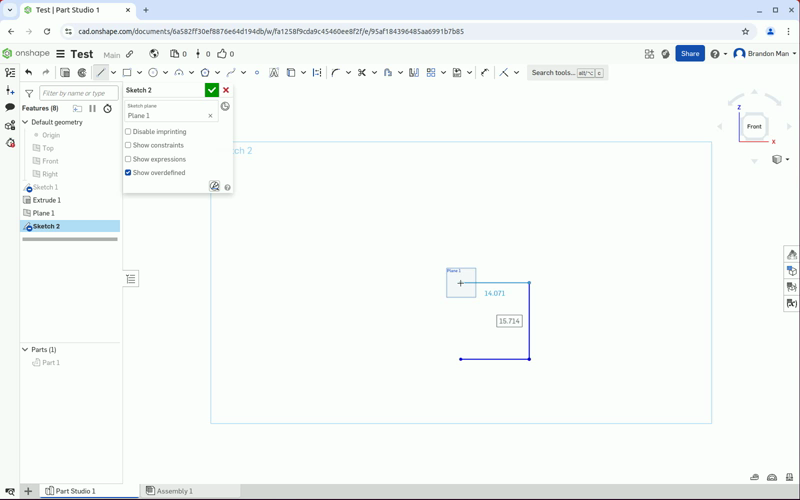
key_up(shift)
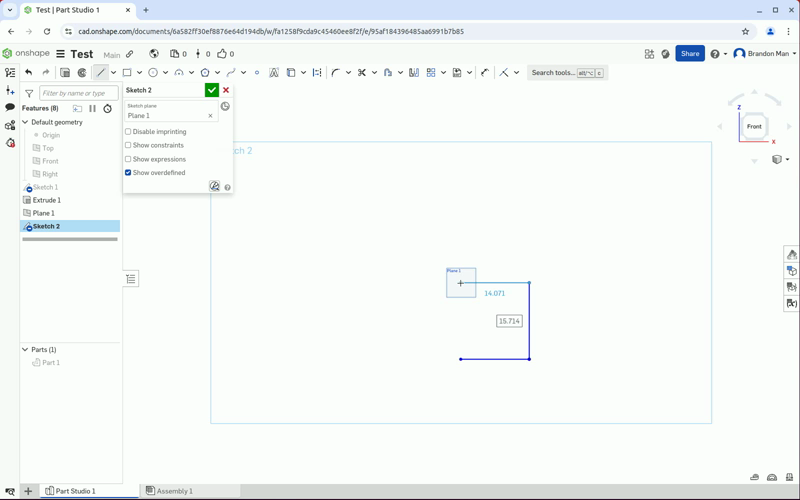
key_down(shift)
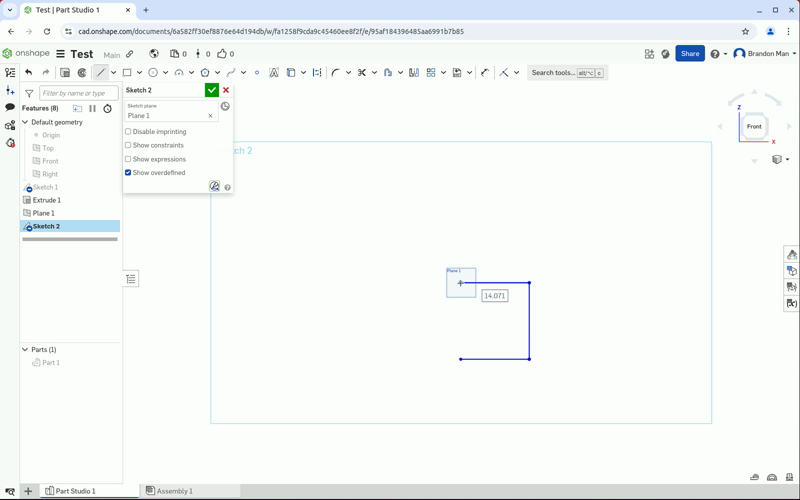
mouse_move(460, 359)
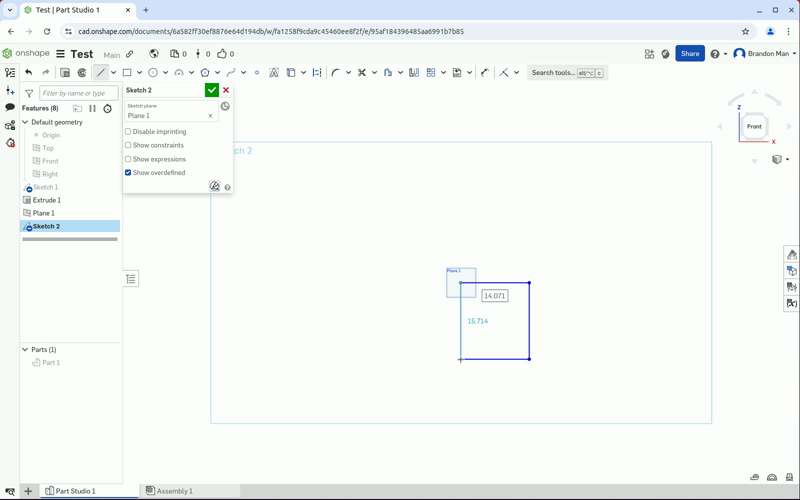
key_up(shift)
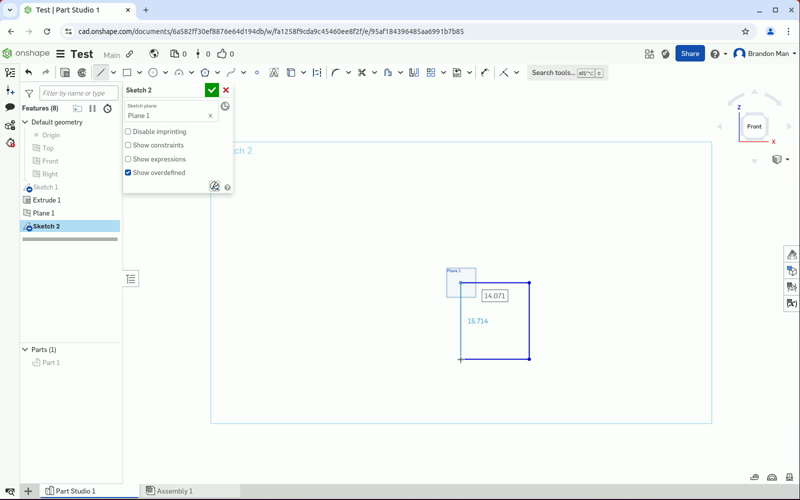
click(460, 359)
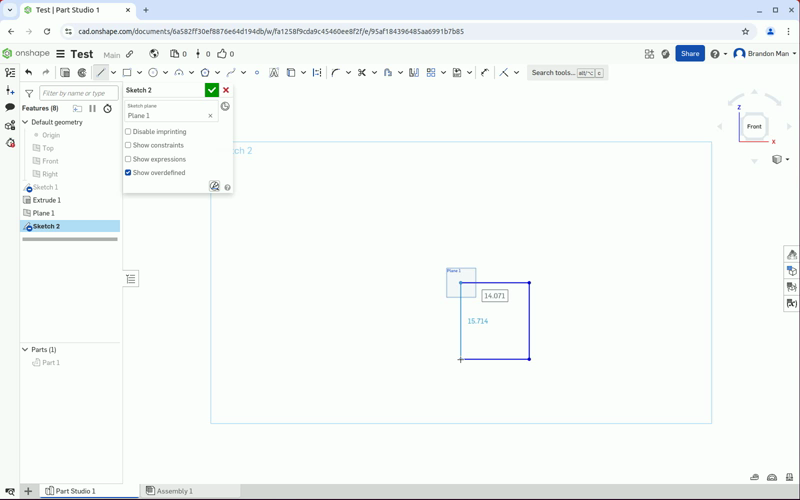
key(esc)
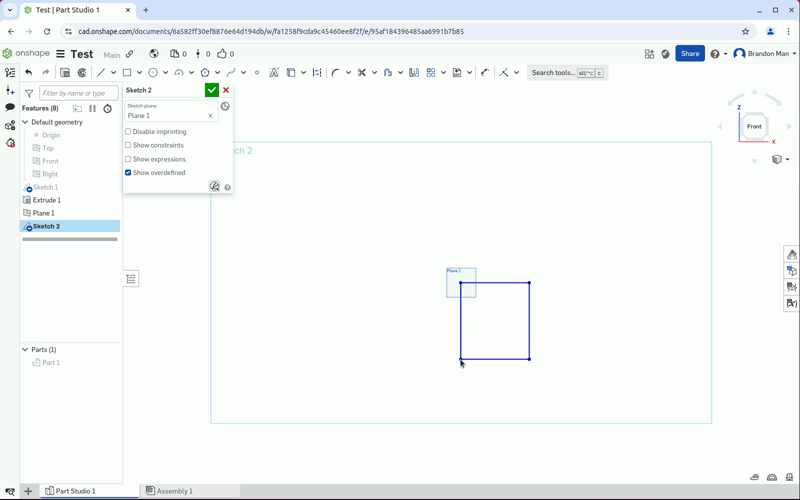
mouse_move(485, 350)
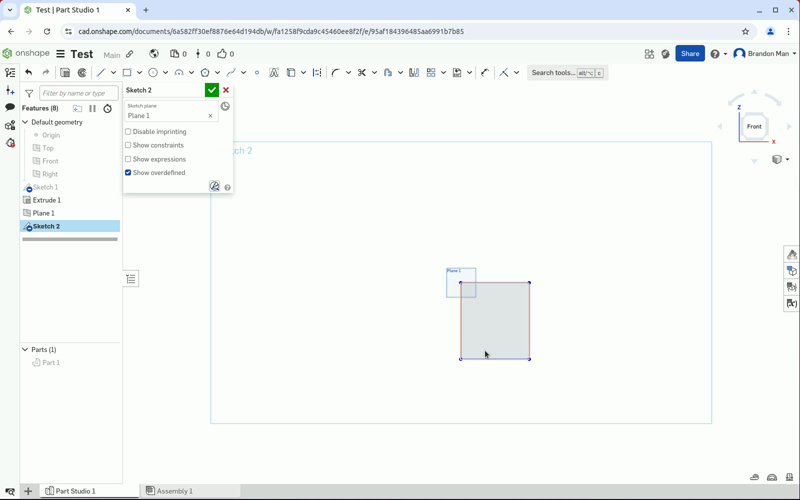
click(485, 350)
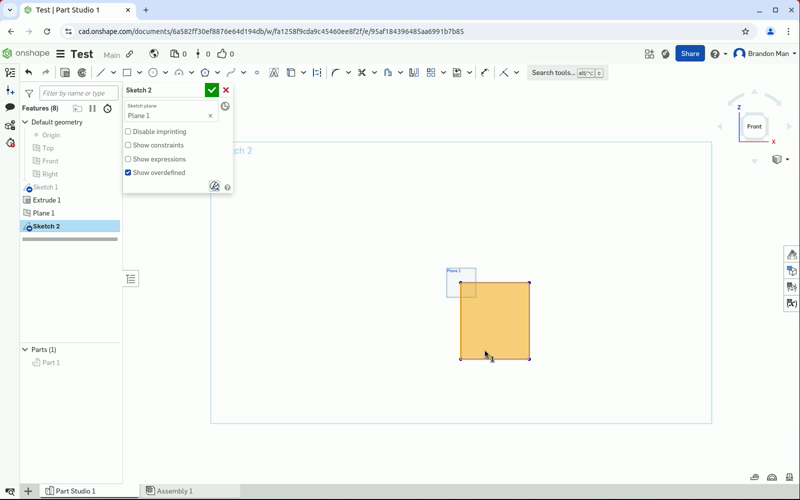
mouse_move(73, 352)
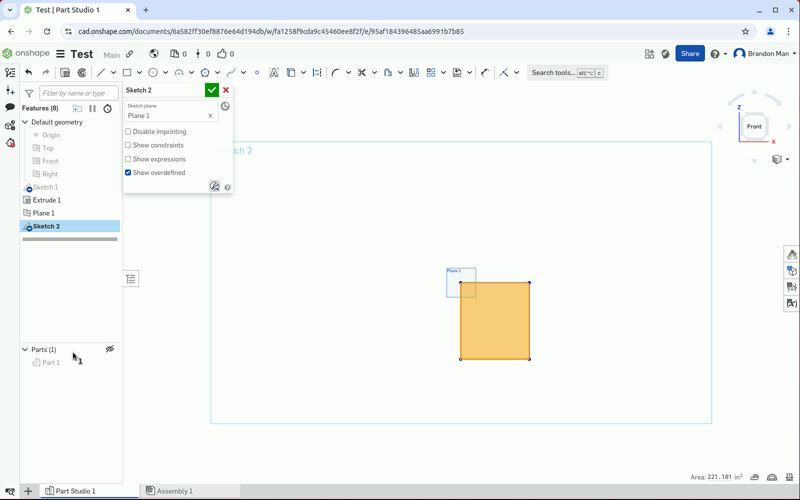
key(shift+y)
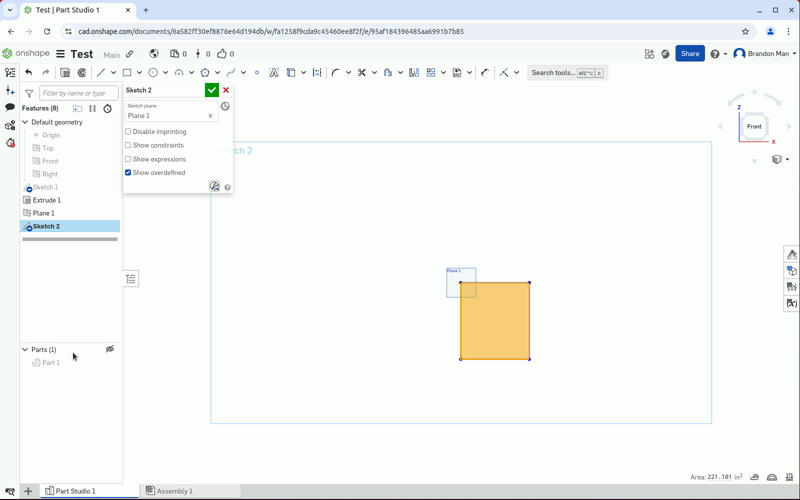
key(shift+e)
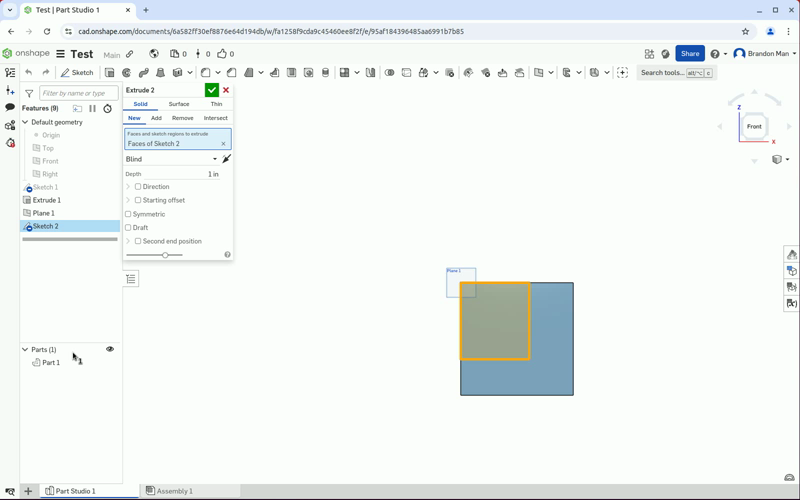
mouse_move(143, 106)
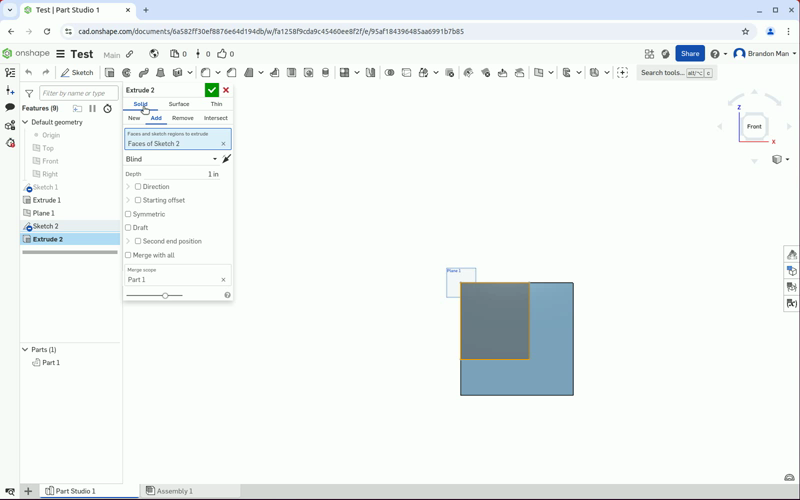
click(143, 106)
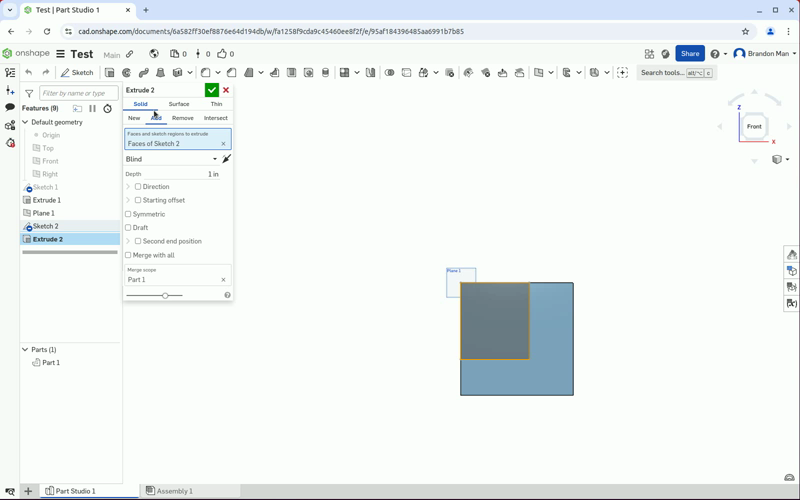
mouse_move(186, 120)
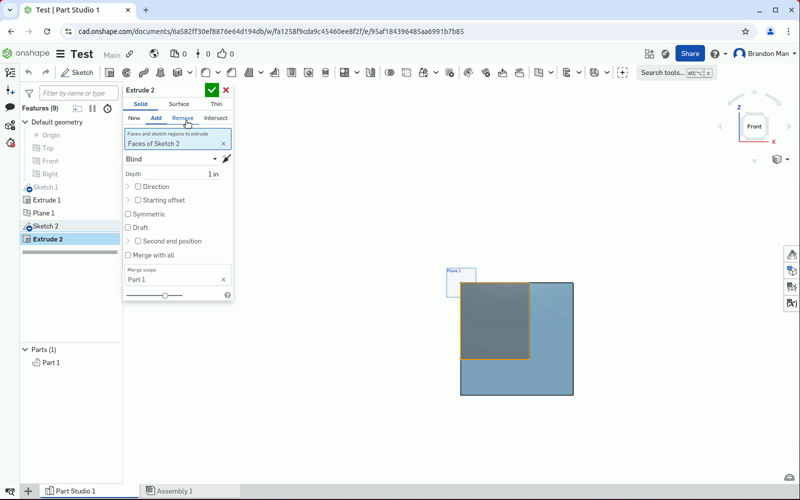
click(186, 120)
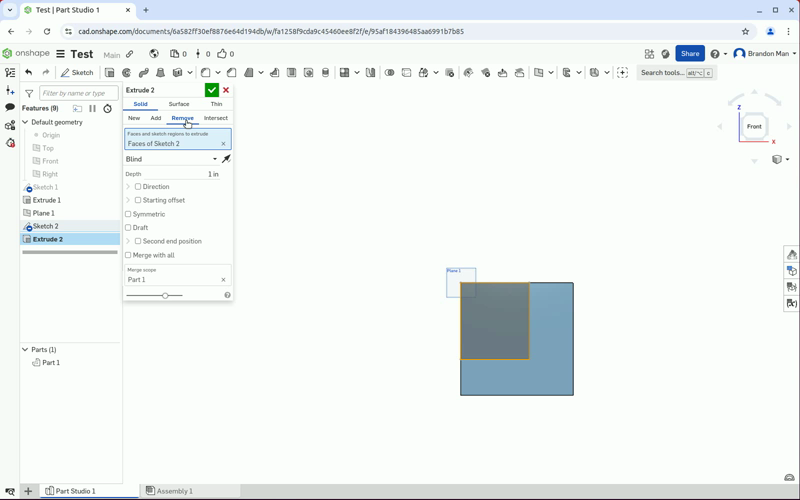
key(tab, 4)
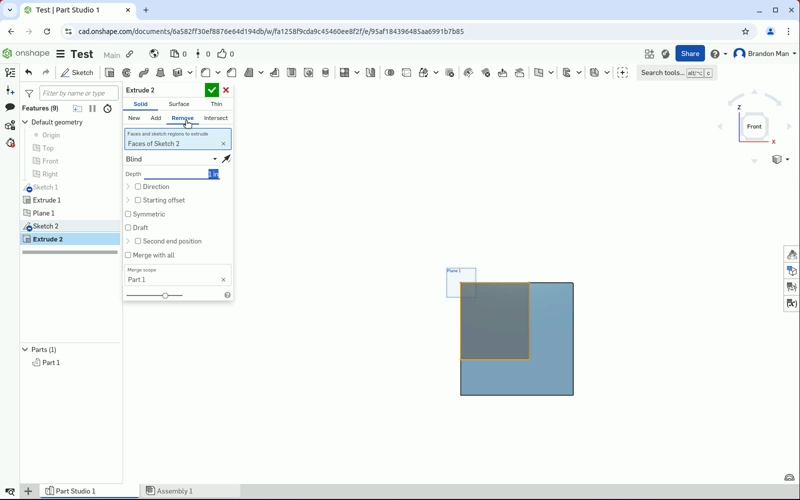
text(3.851)
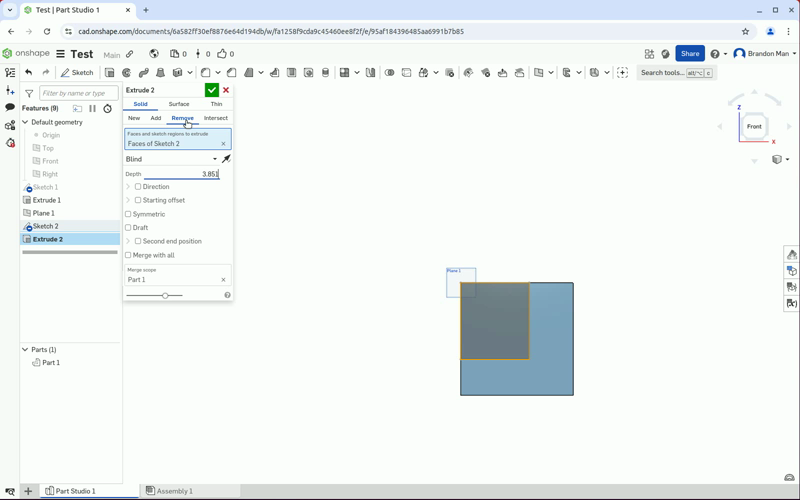
key(tab, 6)
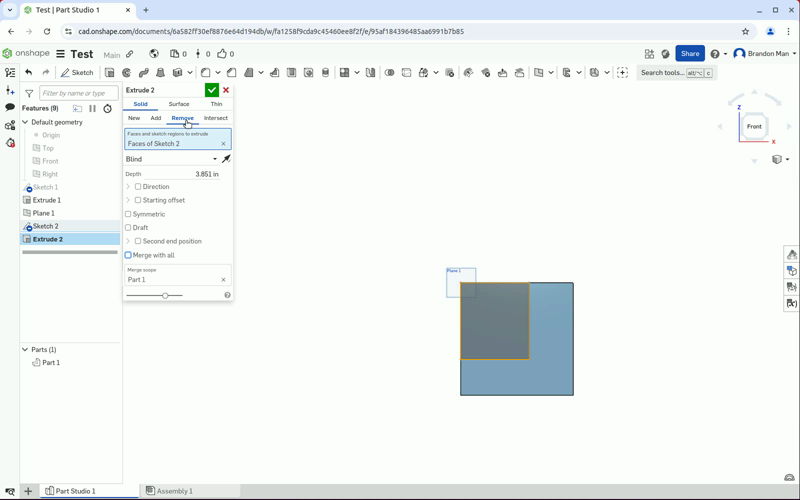
key(space)
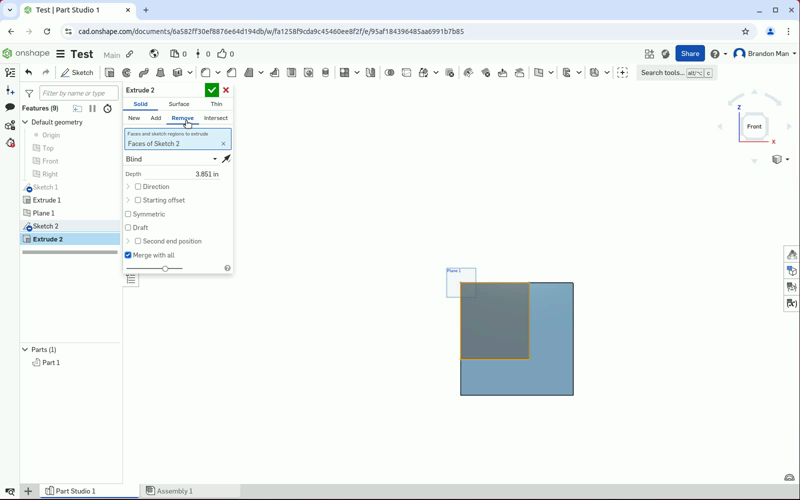
key(enter)
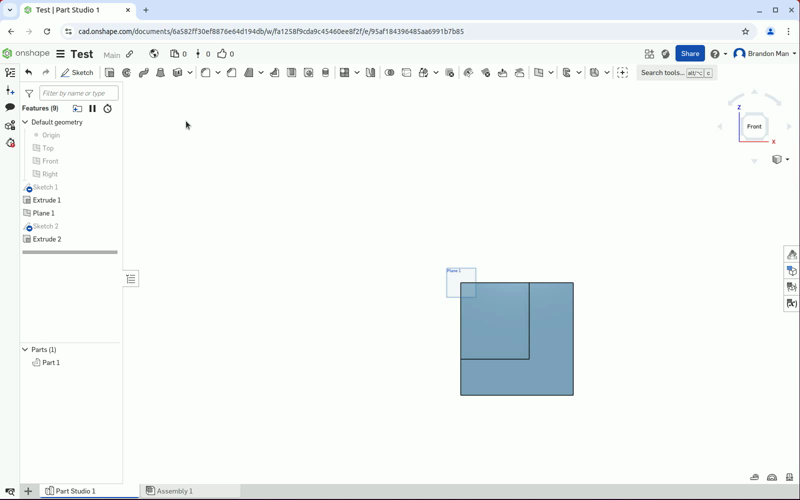
key(shift+h)
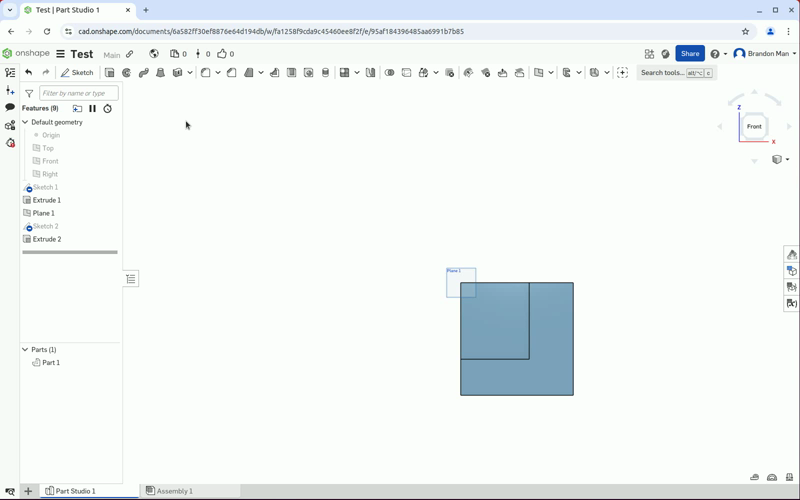
key(shift+h)
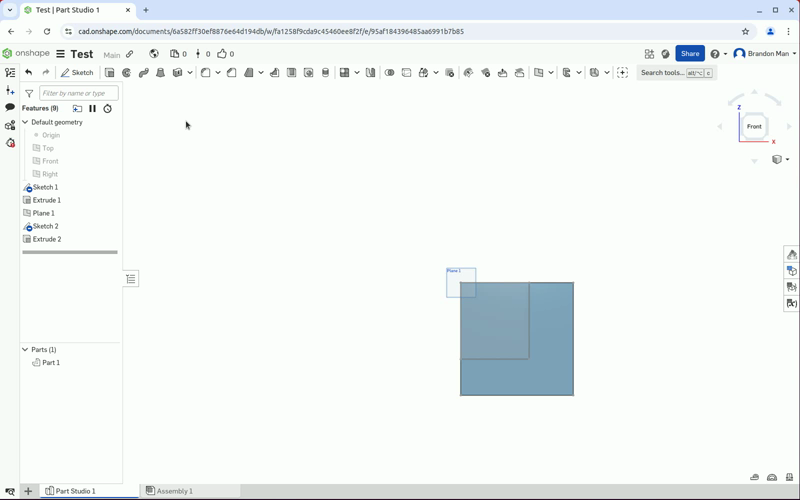
key(shift+7)
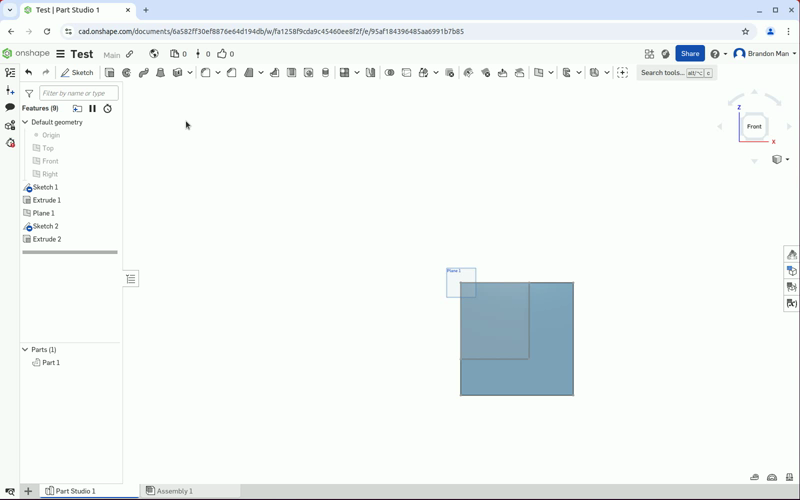
key(left, 2)
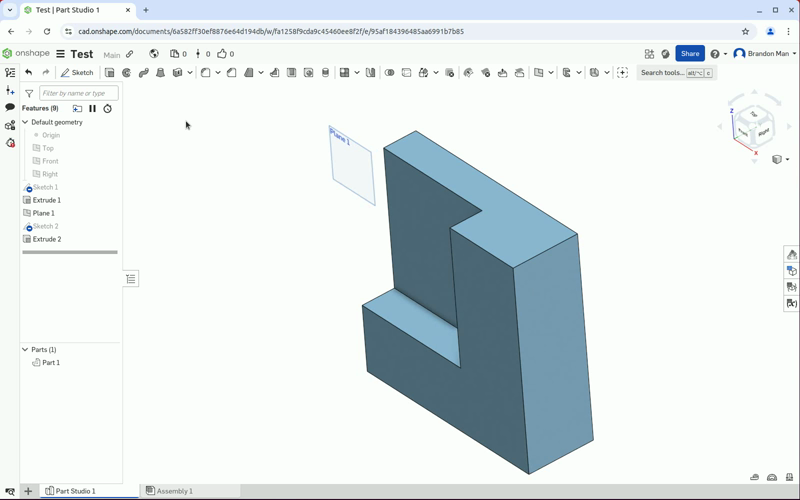
key(down, 2)
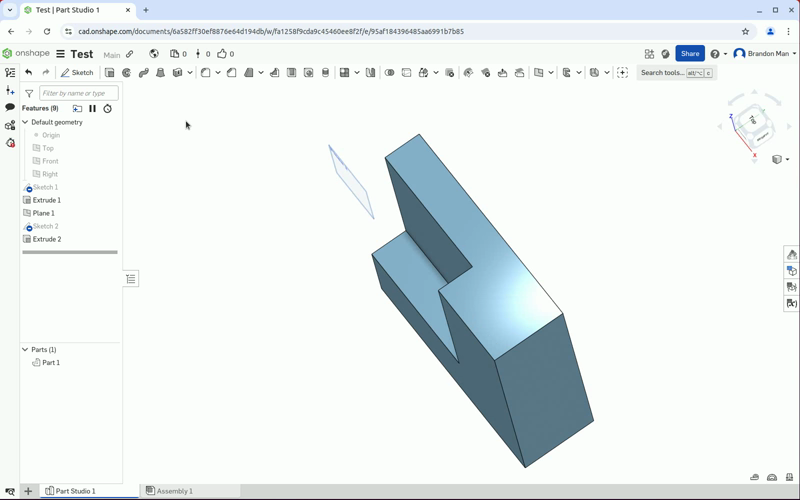
key(up, 2)
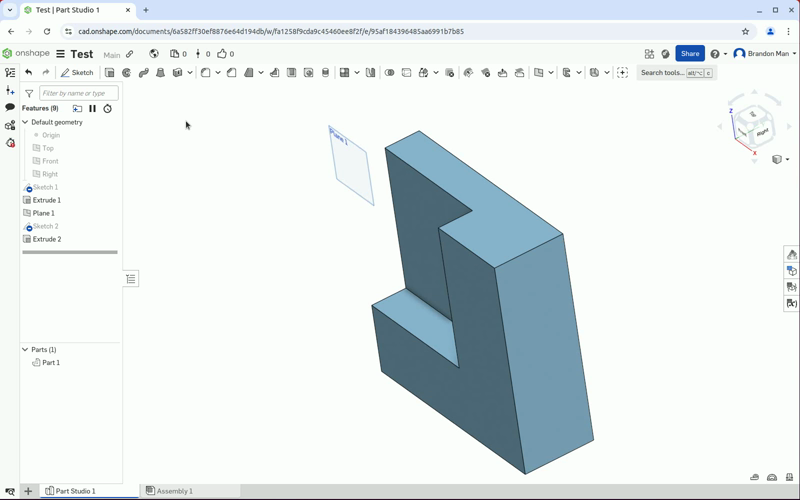
key(right, 2)
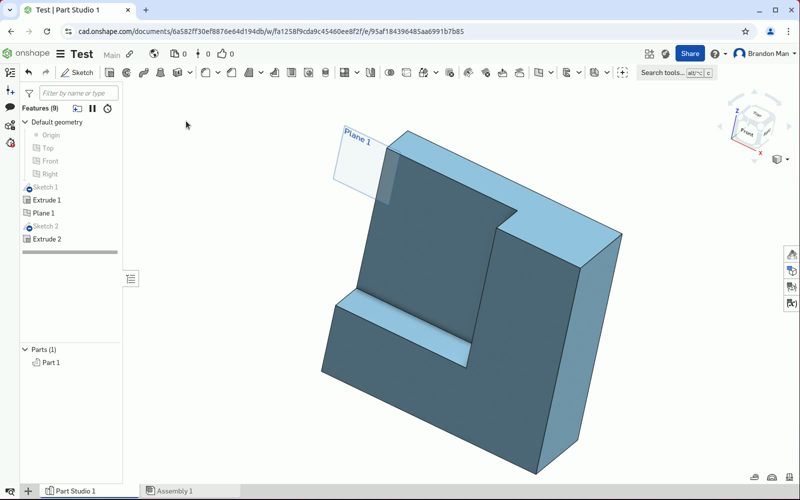
mouse_move(73, 189)
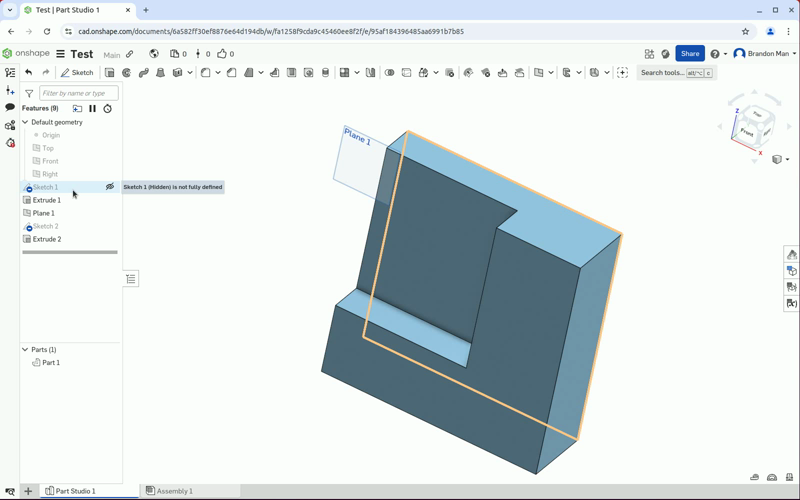
click(73, 189)